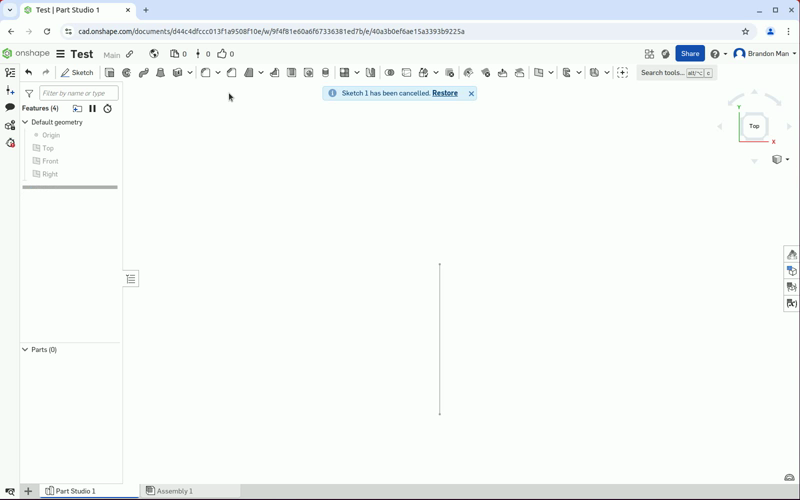
key(shift+h)
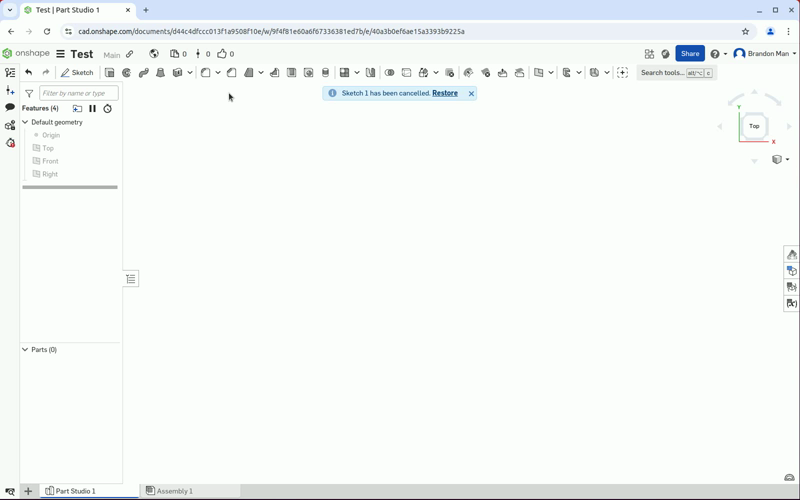
key(shift+s)
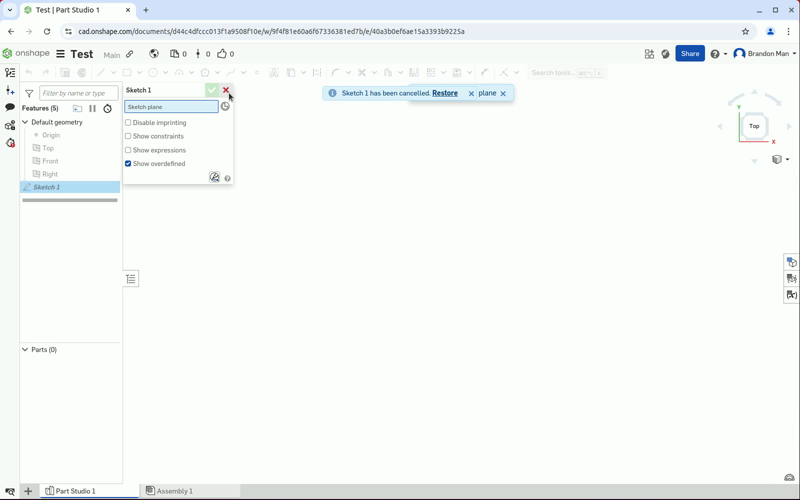
mouse_move(73, 150)
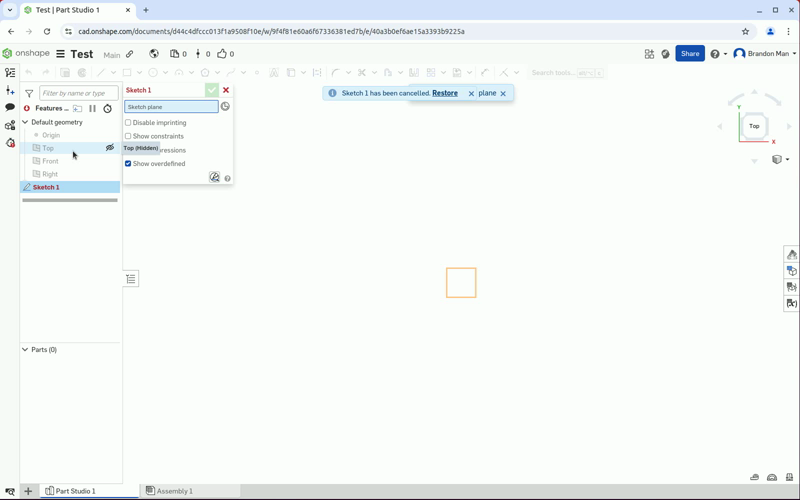
click(73, 150)
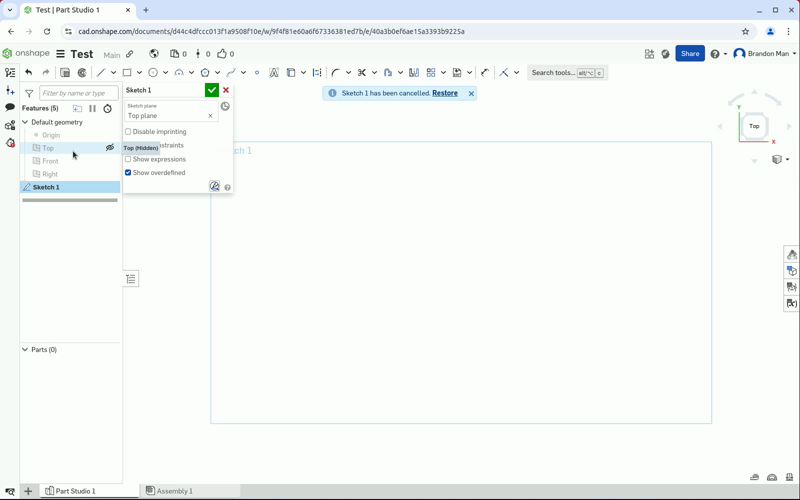
mouse_move(73, 352)
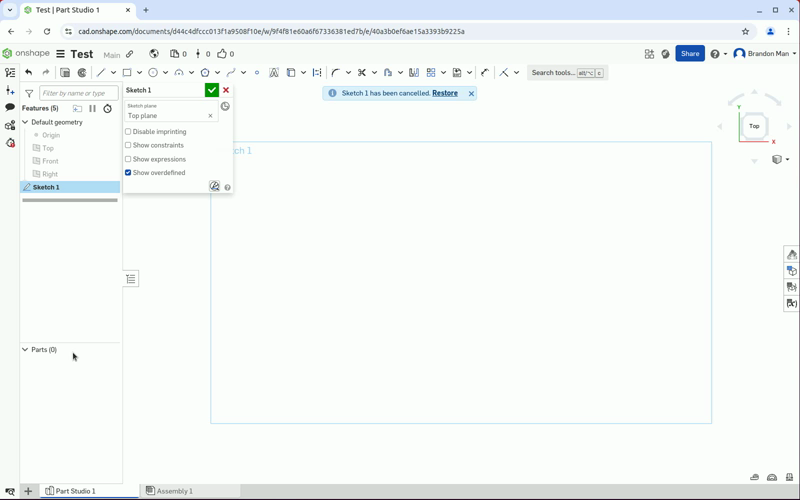
key(y)
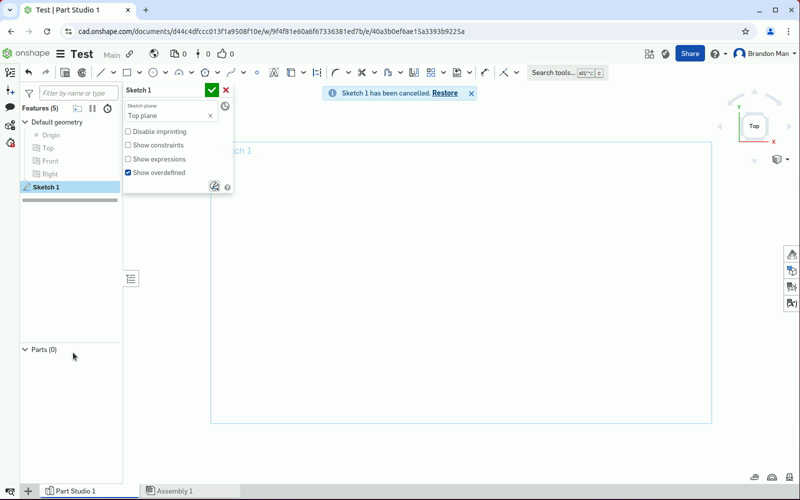
key(l)
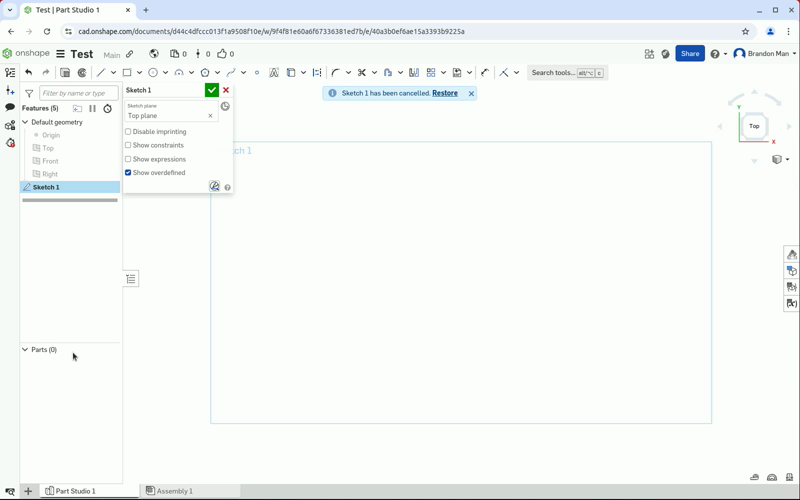
key_down(shift)
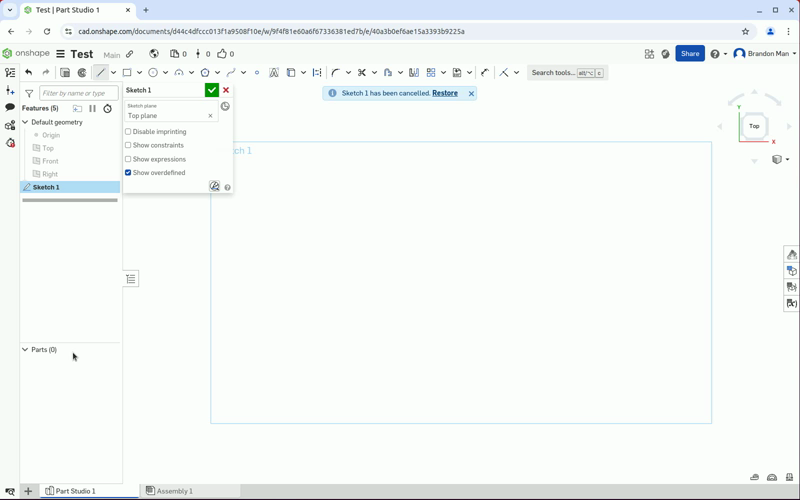
mouse_move(385, 343)
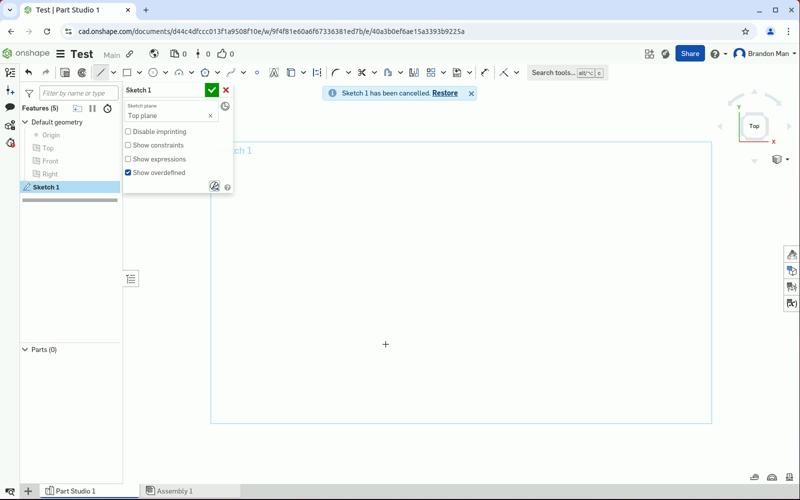
click(385, 343)
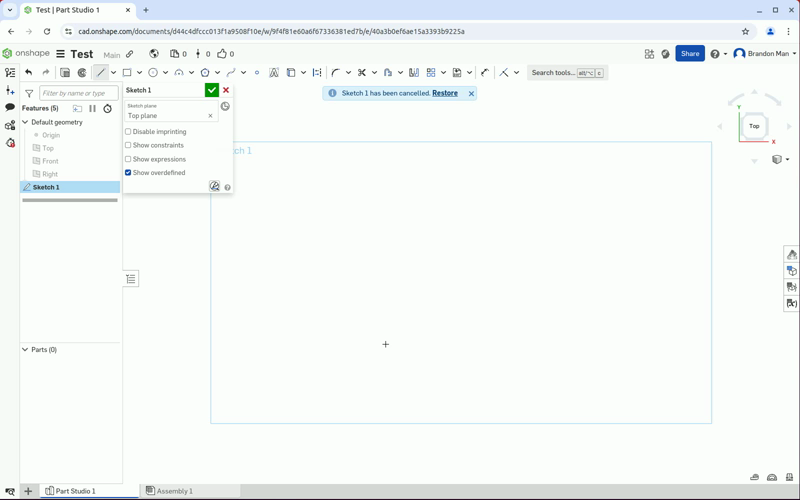
key_up(shift)
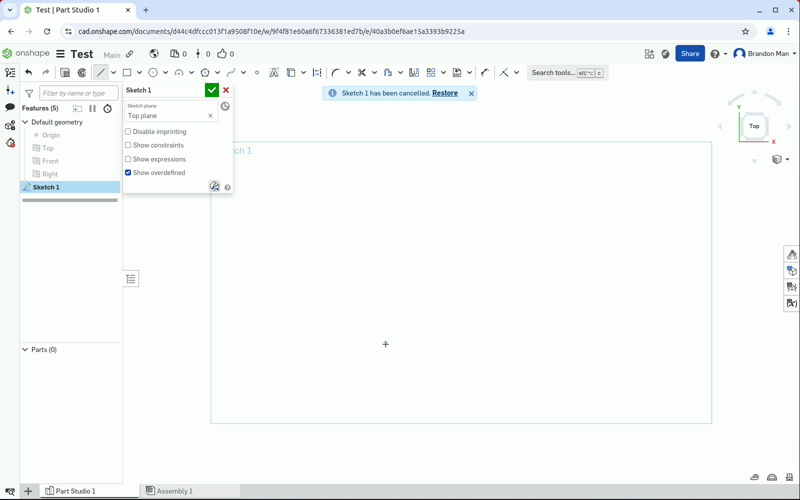
key_down(shift)
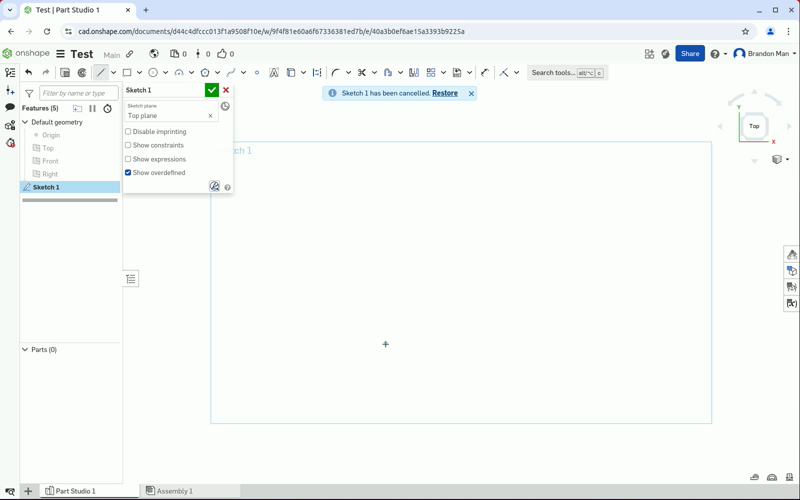
mouse_move(572, 343)
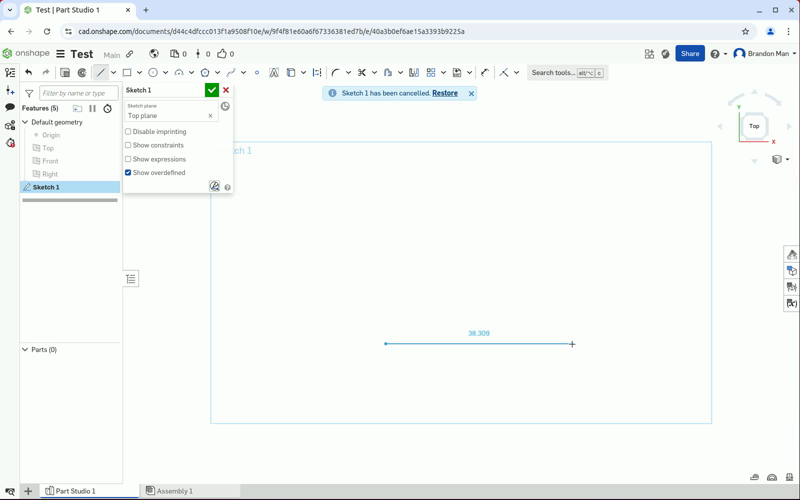
click(572, 343)
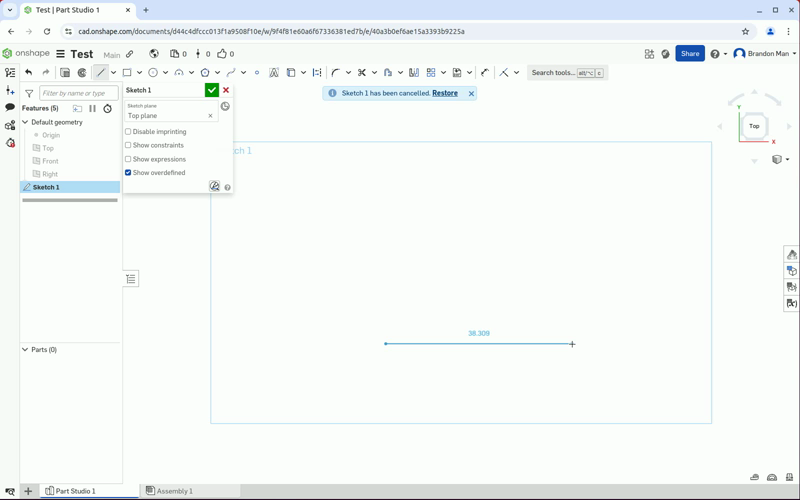
key_up(shift)
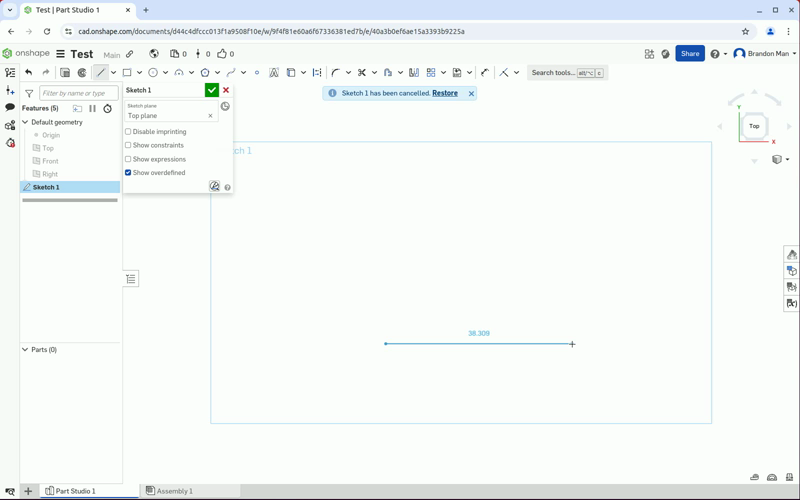
key_down(shift)
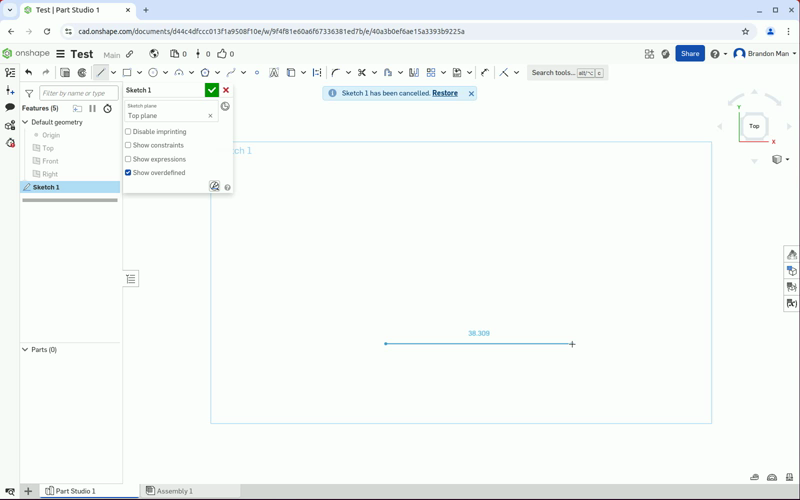
mouse_move(572, 208)
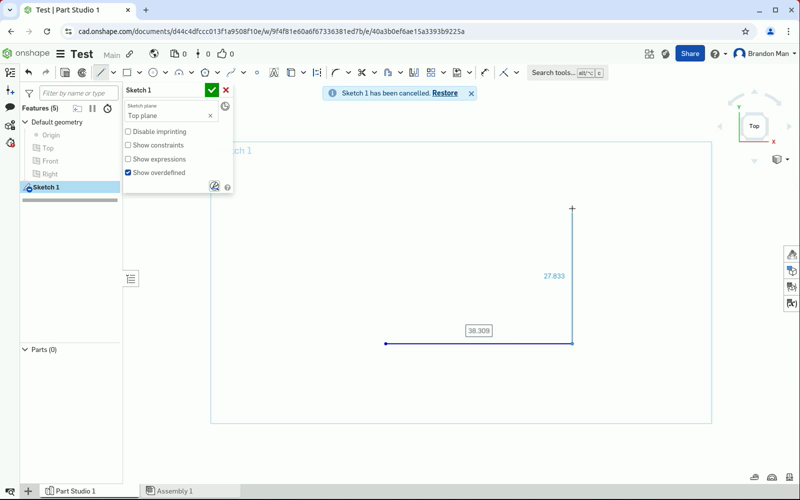
click(572, 208)
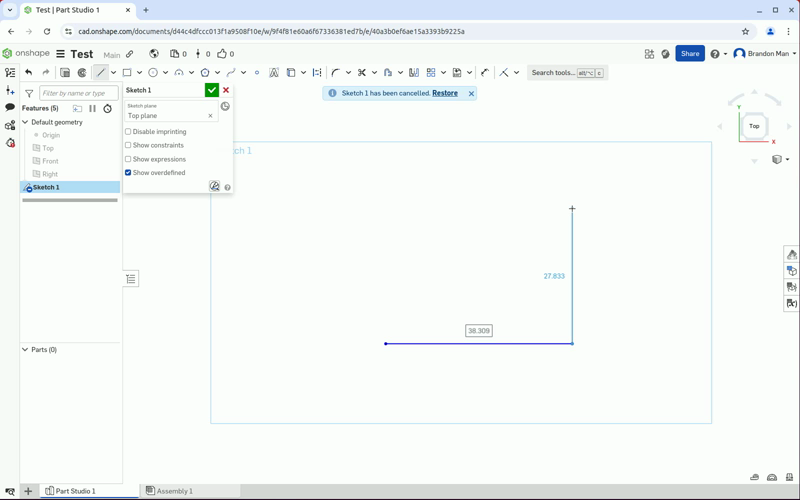
key_up(shift)
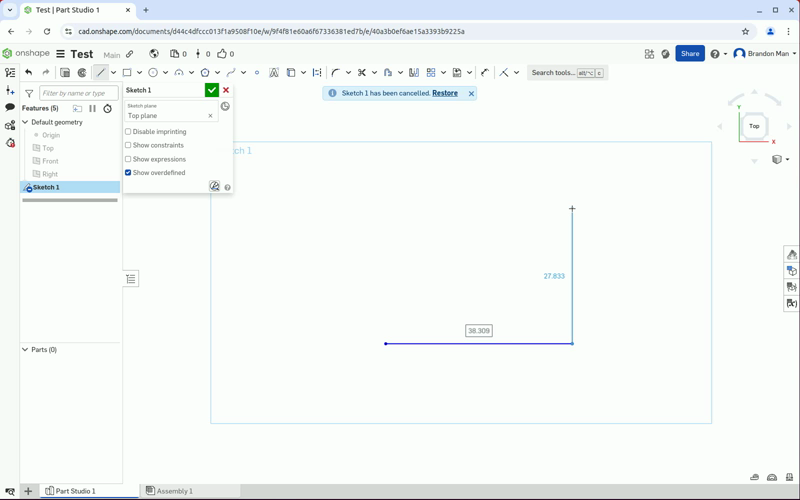
key_down(shift)
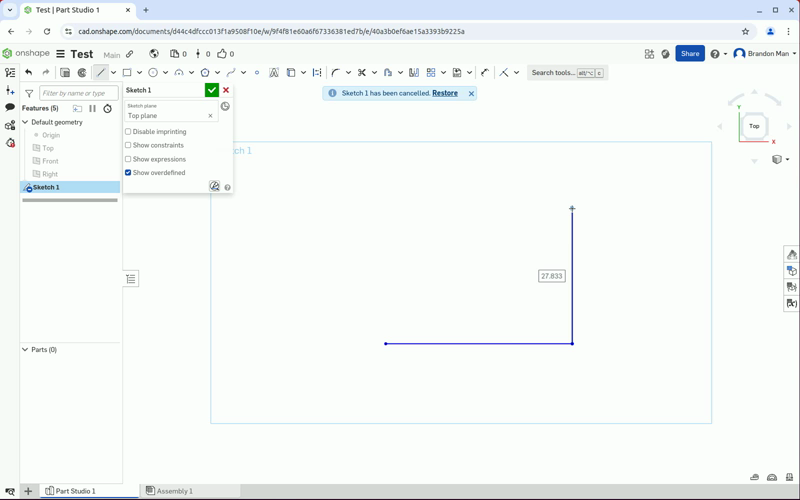
mouse_move(385, 208)
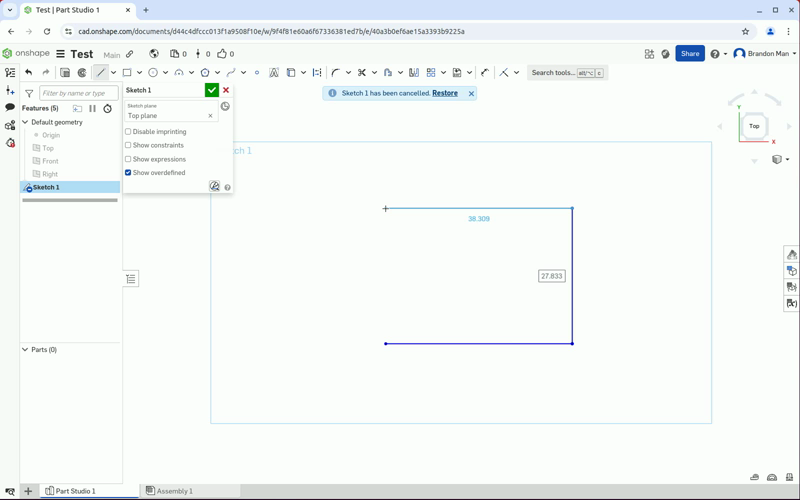
click(385, 208)
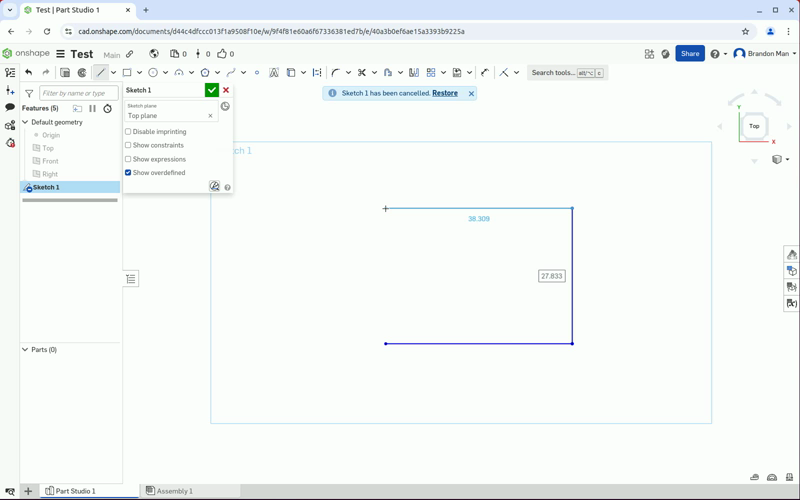
key_up(shift)
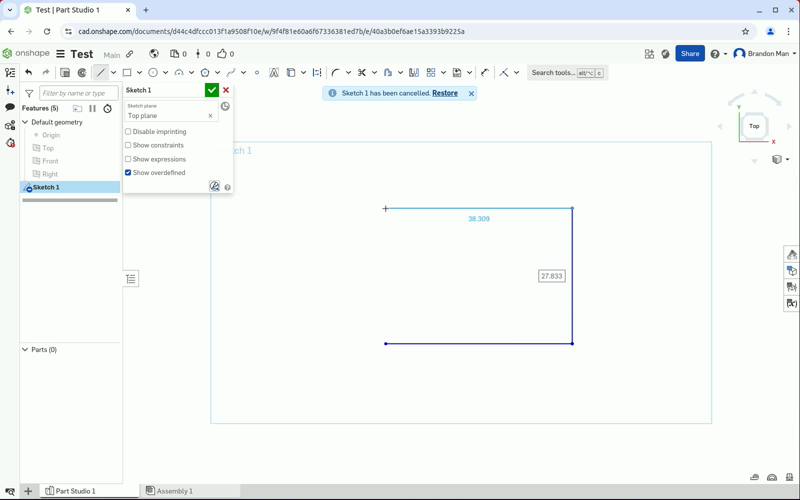
key_down(shift)
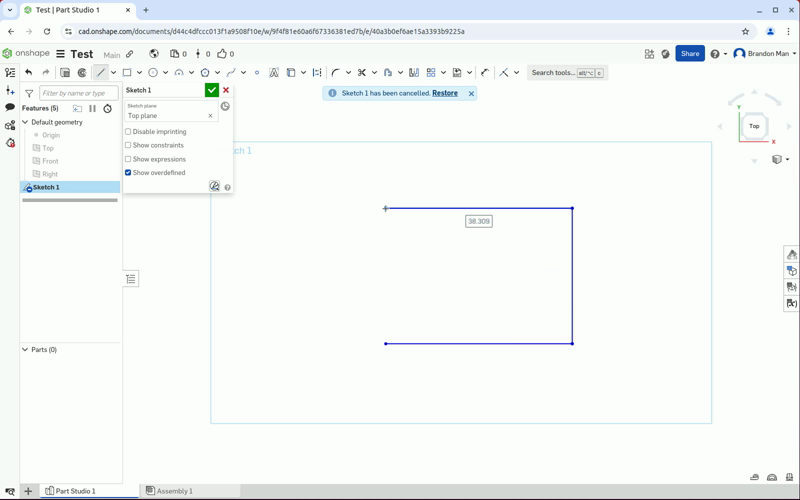
mouse_move(385, 343)
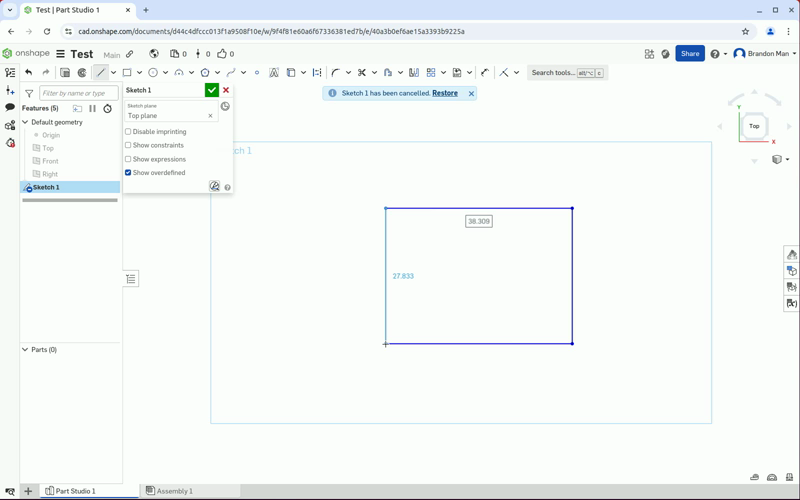
key_up(shift)
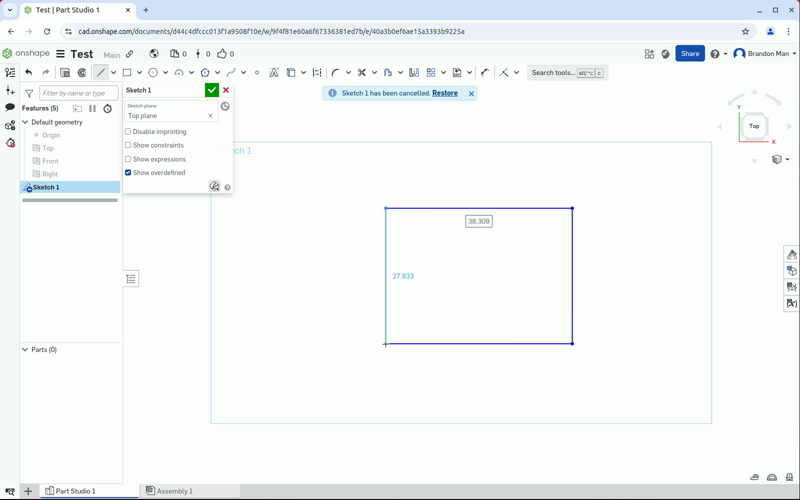
click(385, 343)
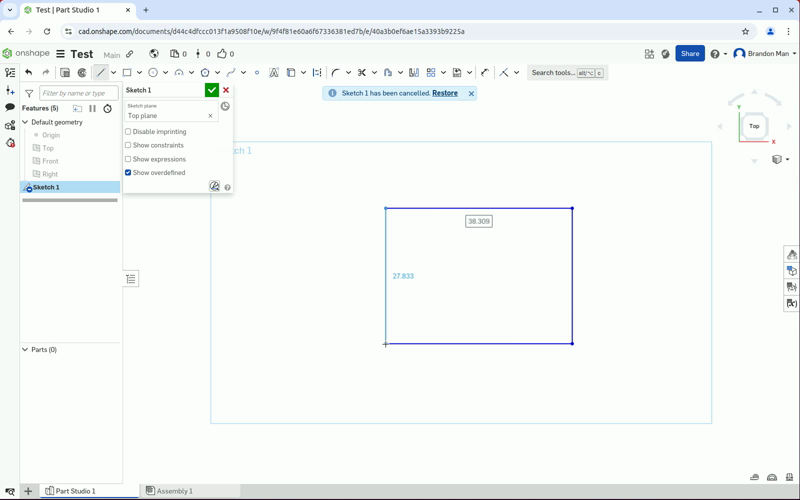
key(esc)
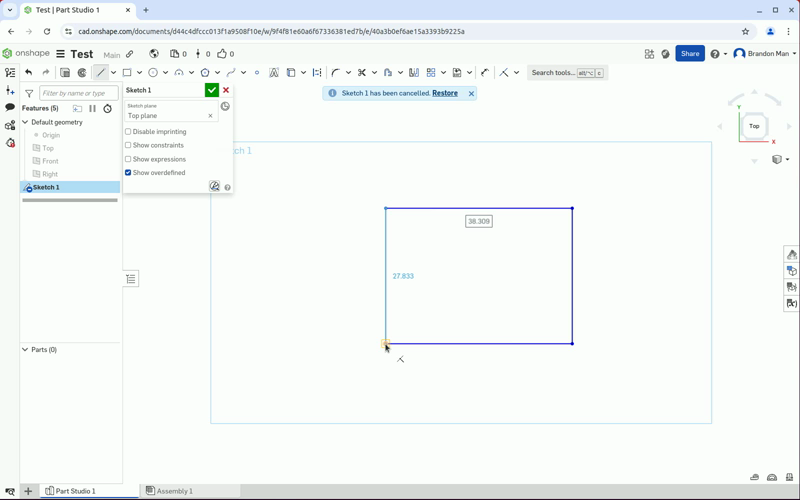
mouse_move(511, 311)
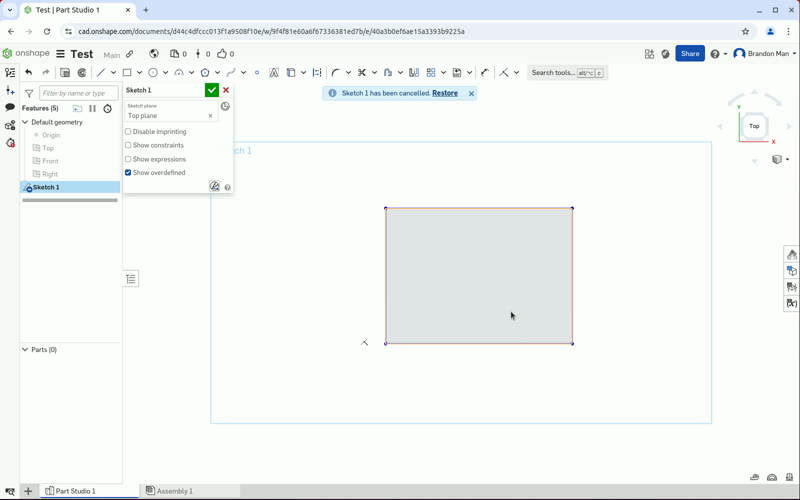
click(511, 311)
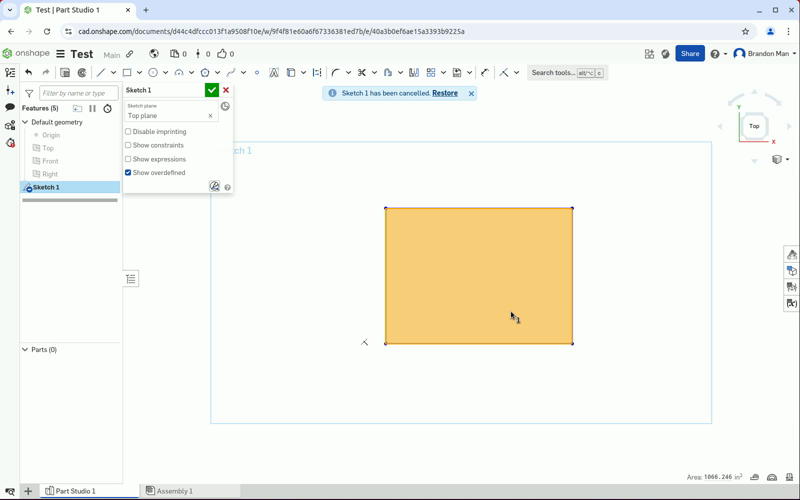
mouse_move(73, 352)
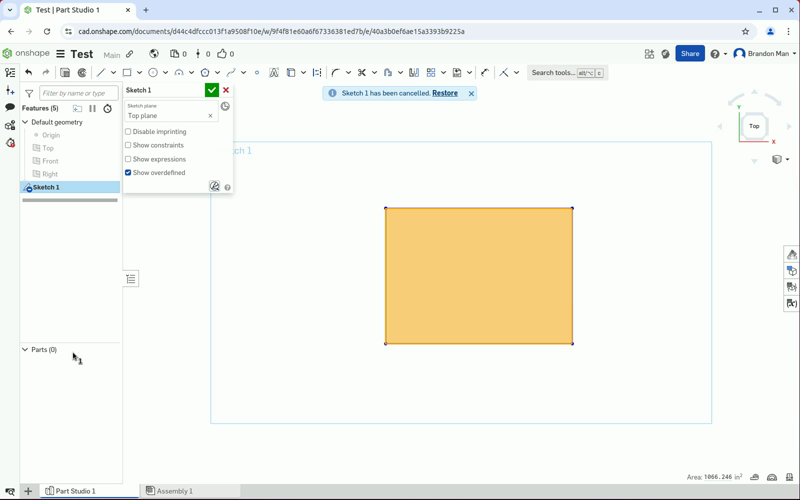
key(shift+y)
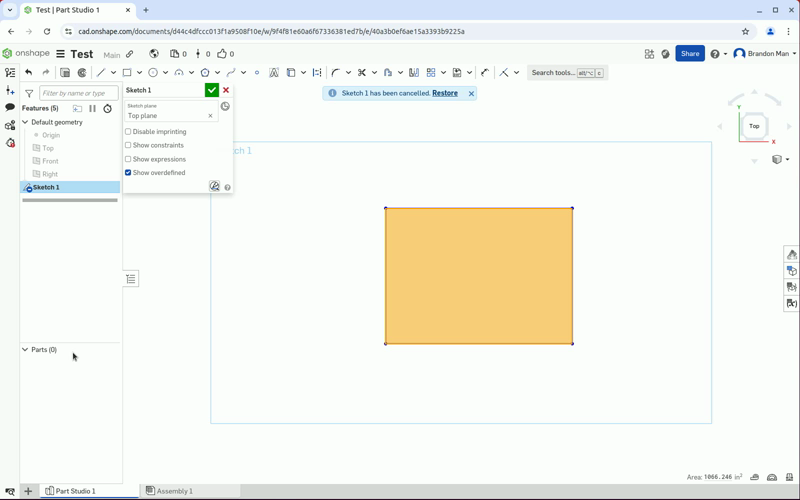
key(shift+e)
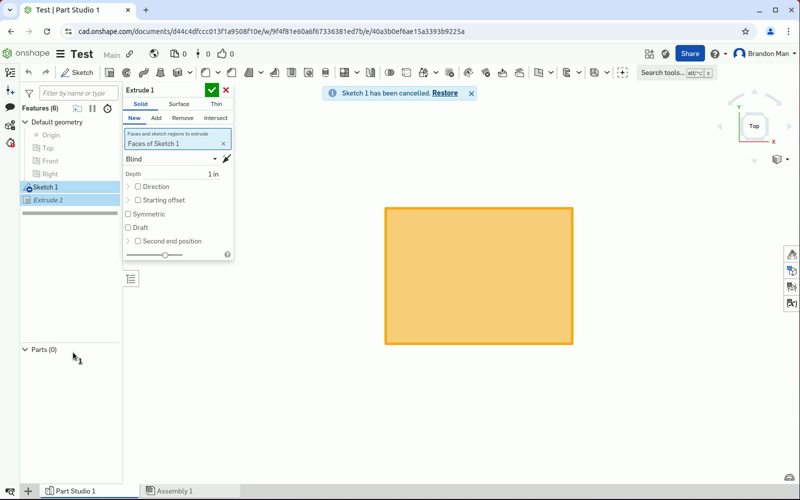
mouse_move(143, 106)
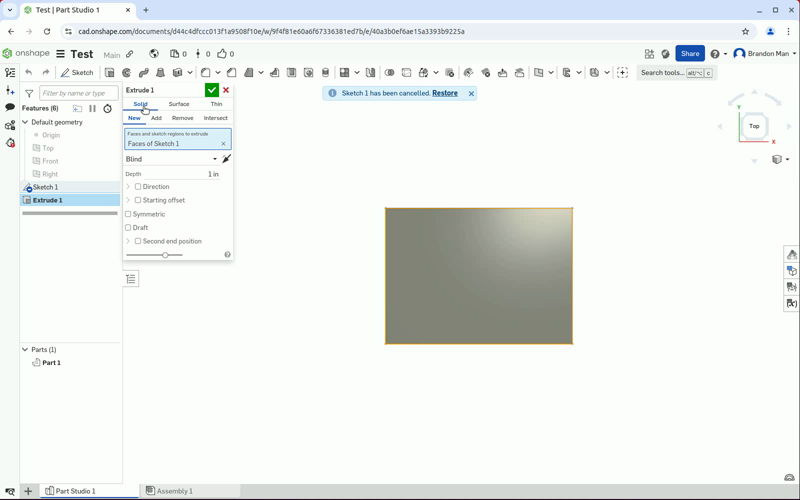
click(143, 106)
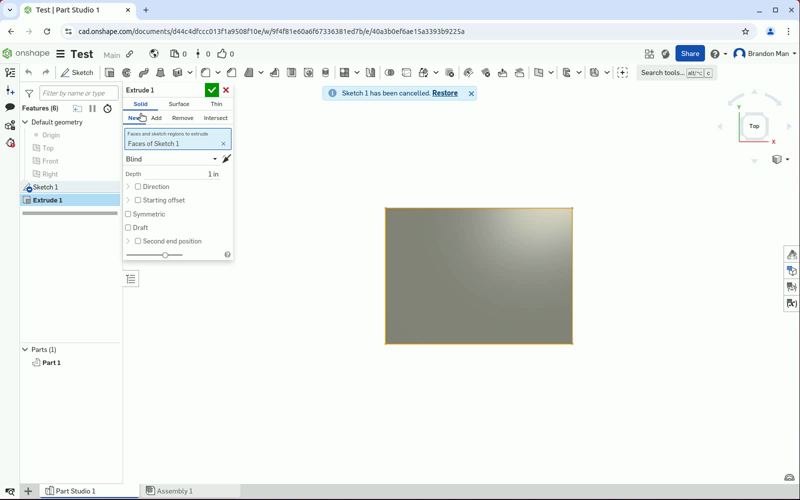
mouse_move(137, 120)
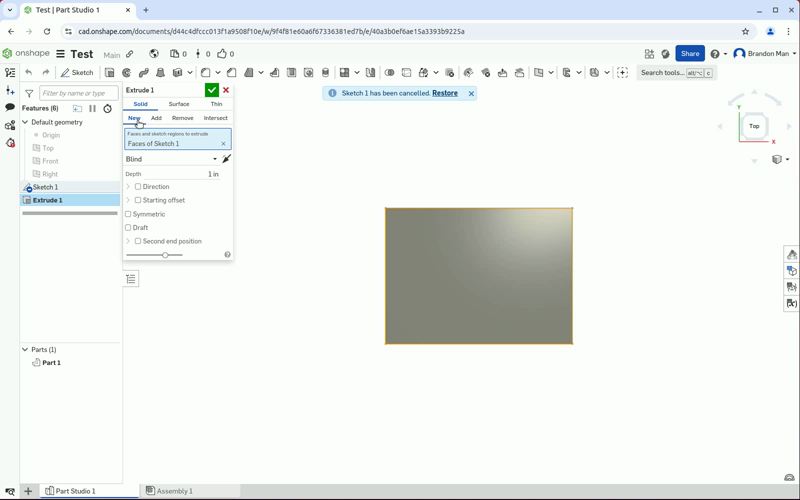
click(137, 120)
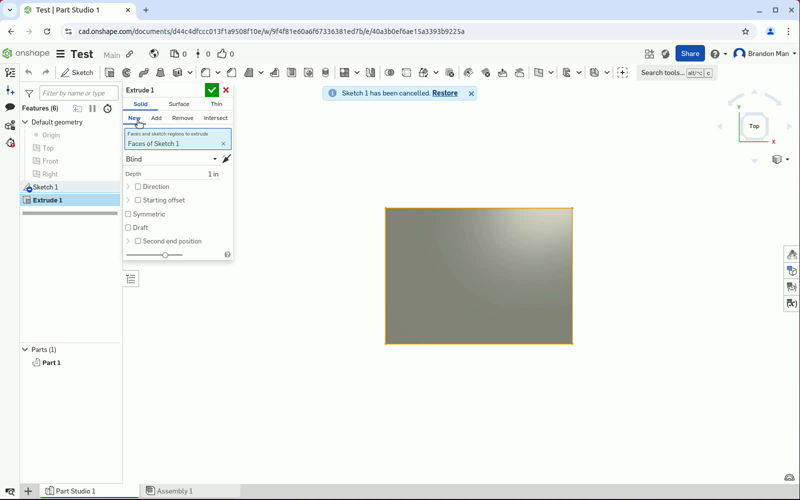
key(tab, 4)
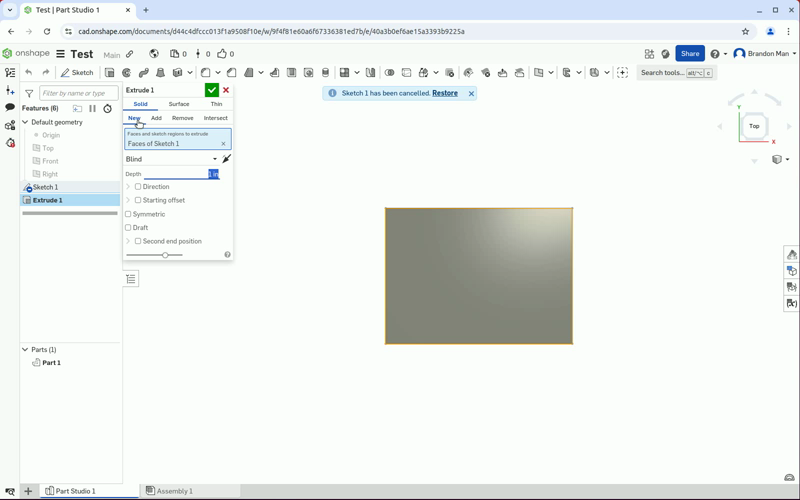
text(3.851)
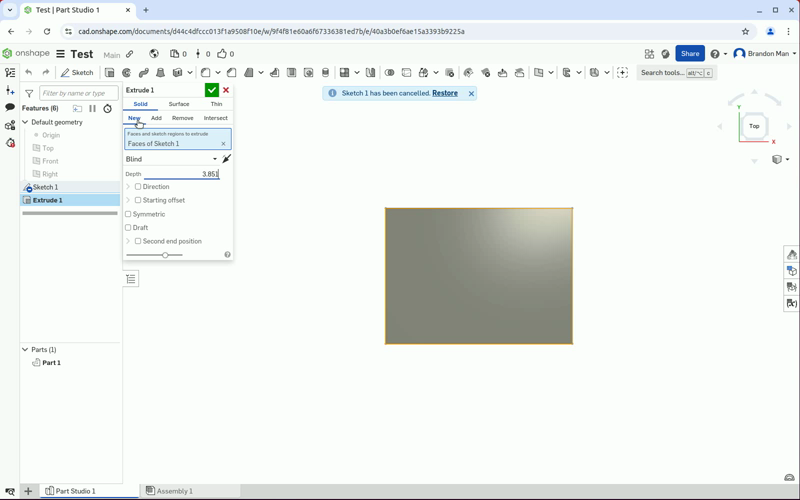
key(enter)
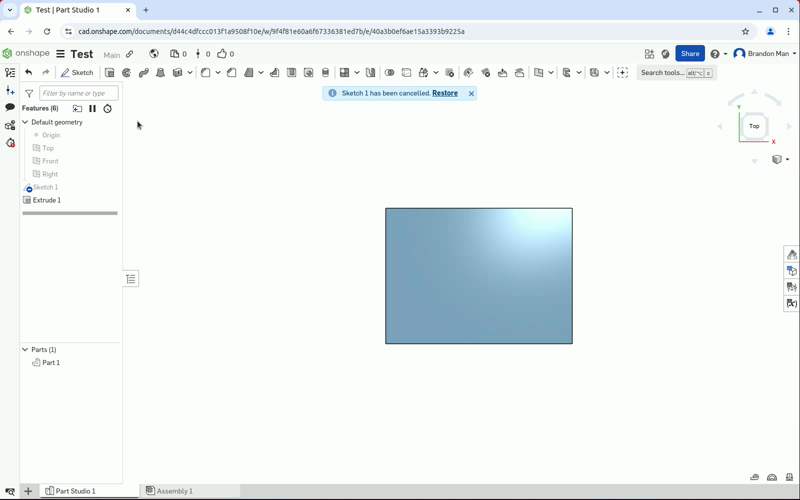
key(shift+h)
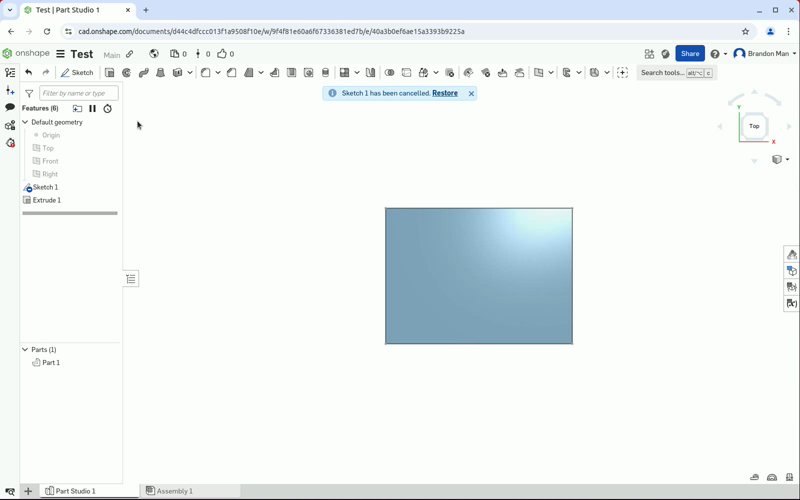
key(shift+h)
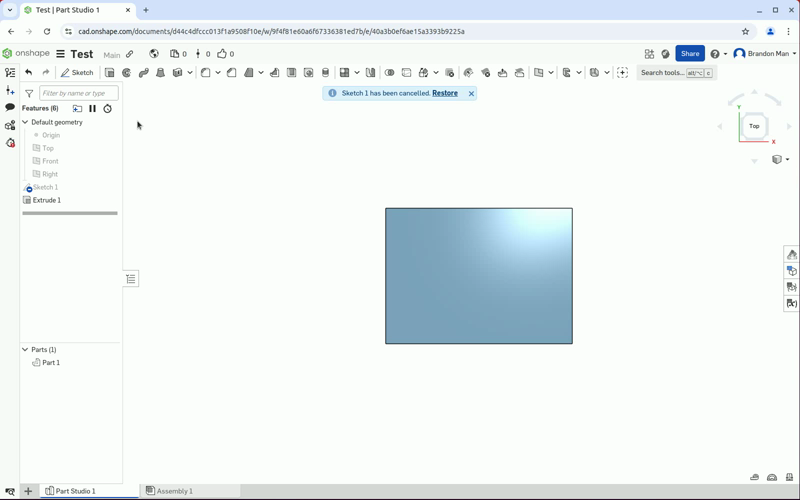
mouse_move(73, 189)
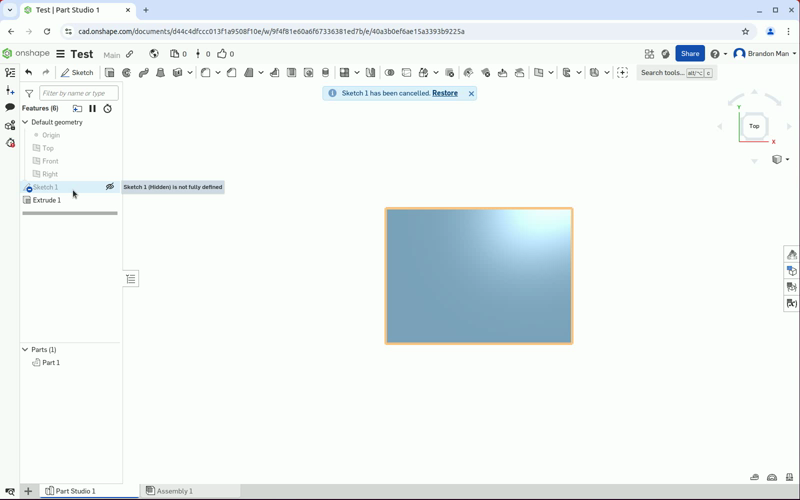
click(73, 189)
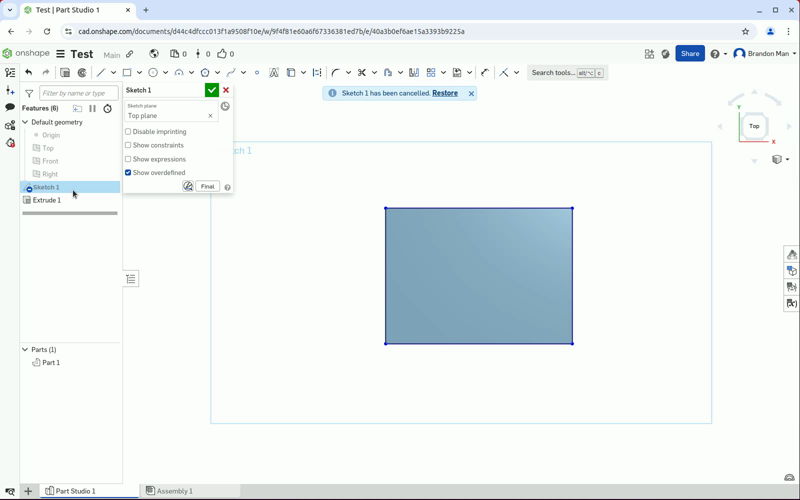
mouse_move(229, 92)
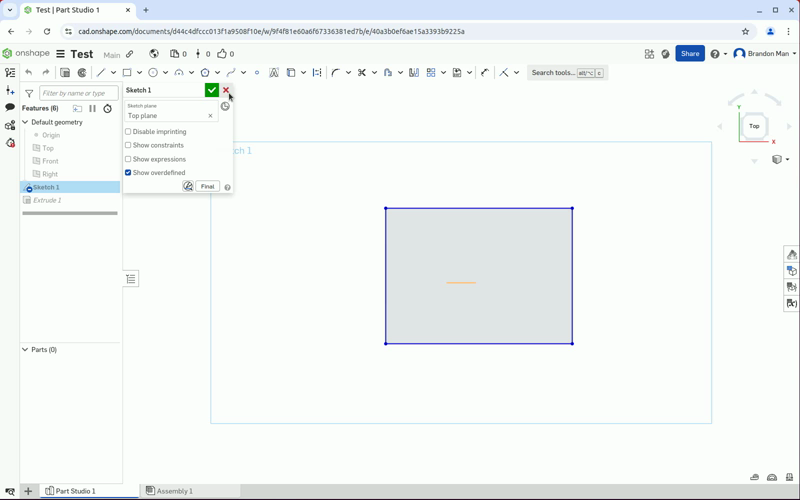
click(229, 92)
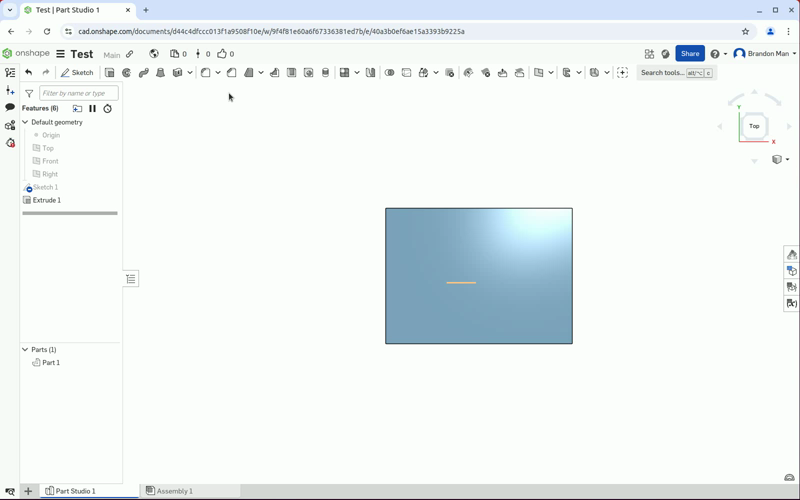
mouse_move(541, 75)
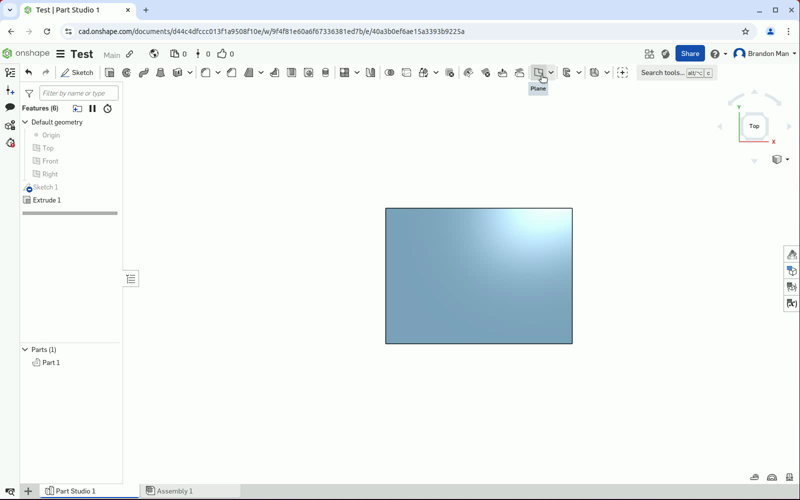
click(541, 75)
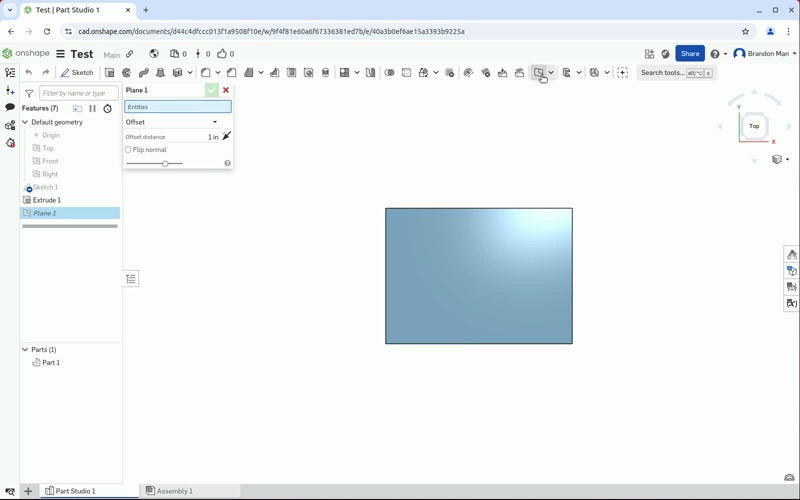
mouse_move(73, 150)
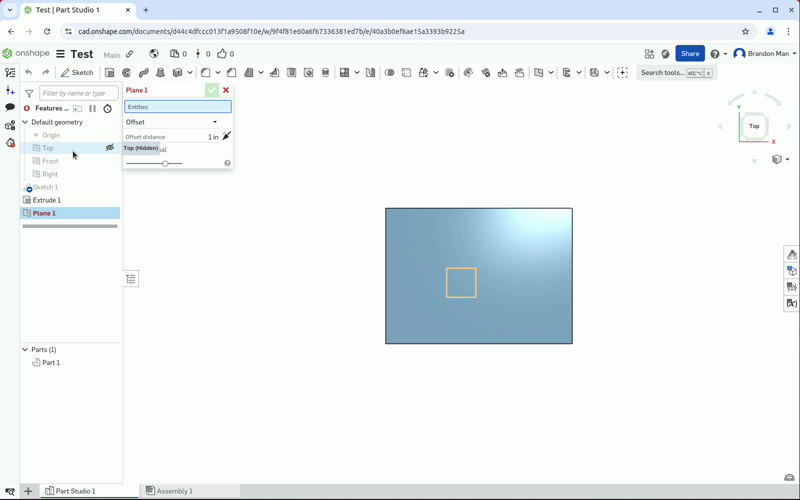
click(73, 150)
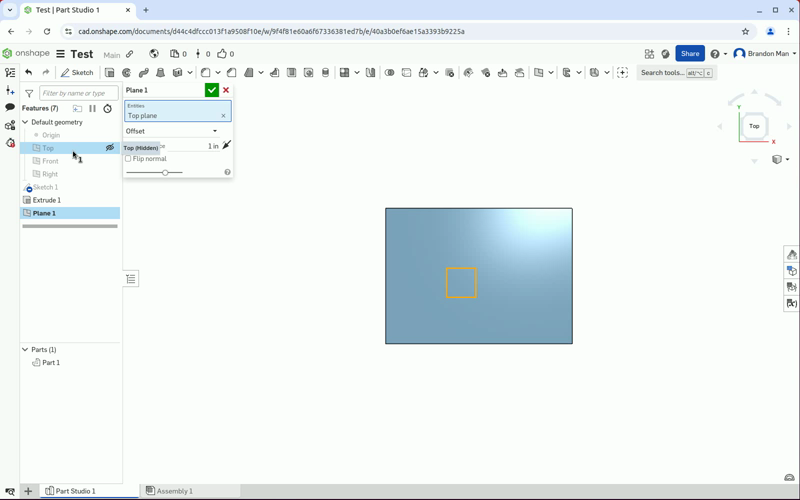
key(tab, 2)
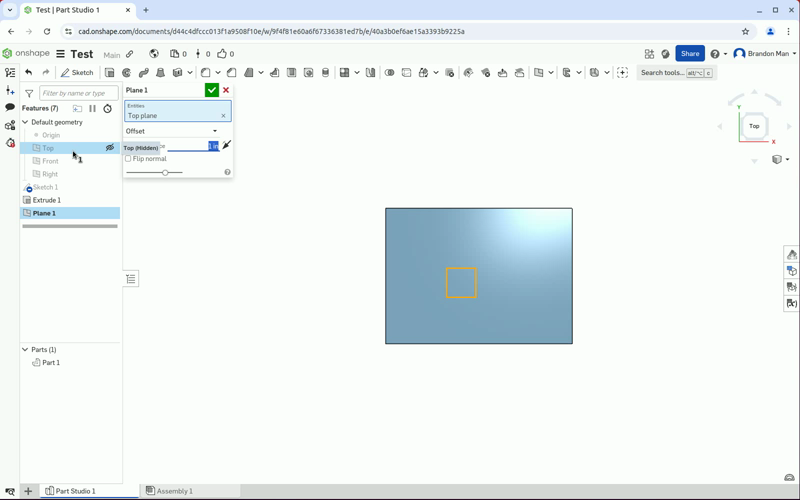
text(3.851)
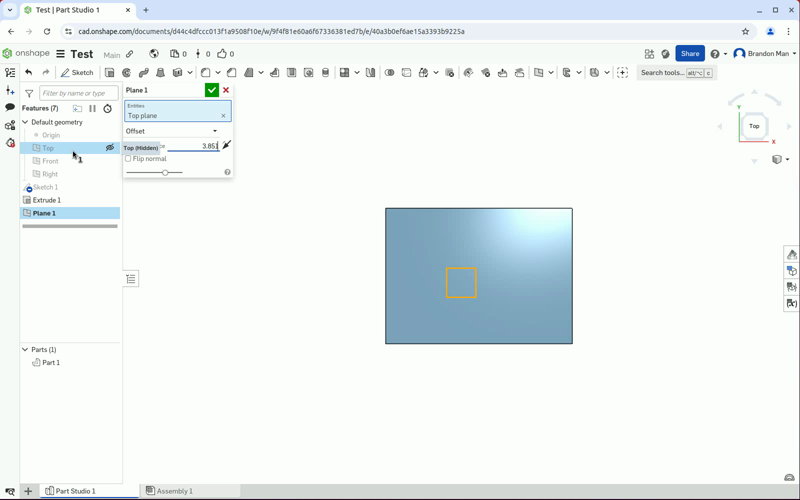
key(enter, 2)
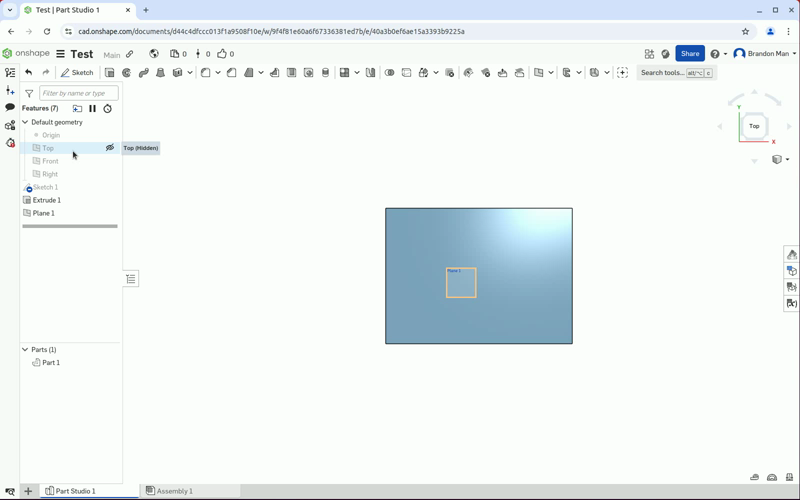
key(shift+s)
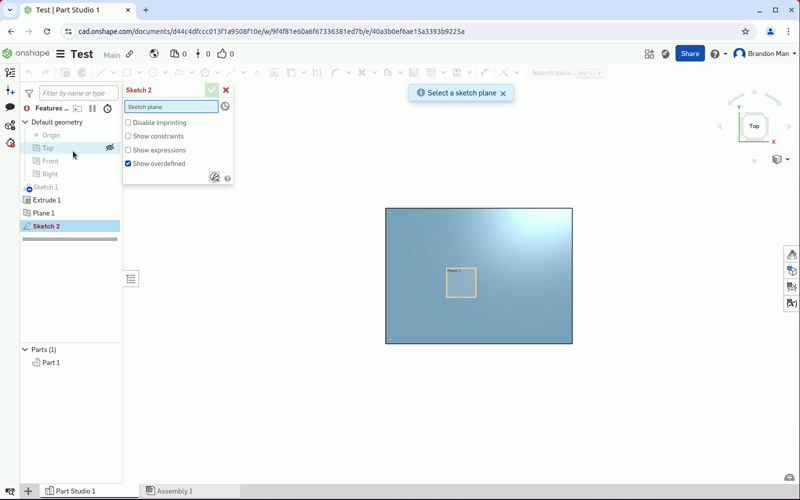
mouse_move(73, 215)
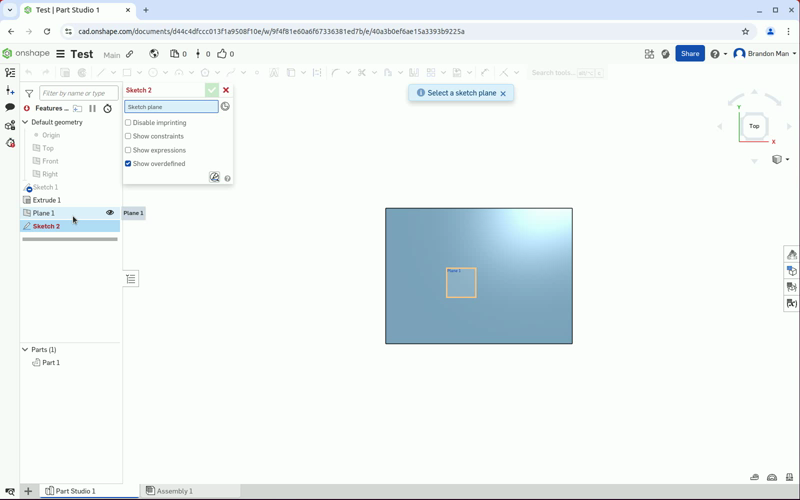
click(73, 215)
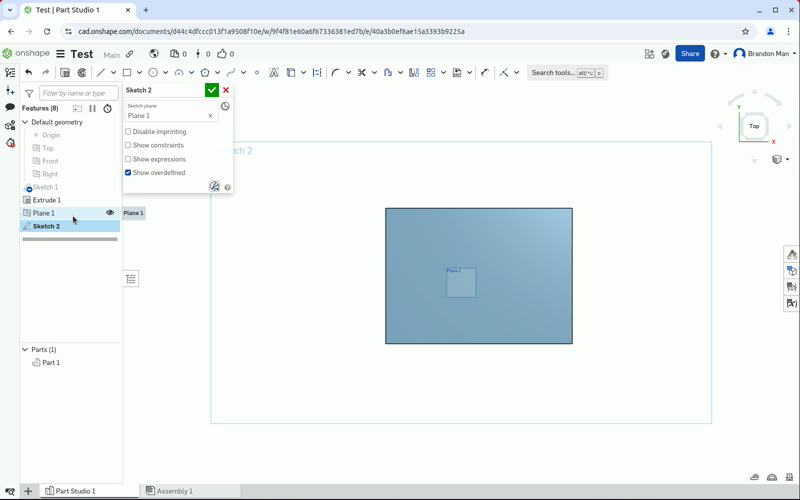
mouse_move(73, 352)
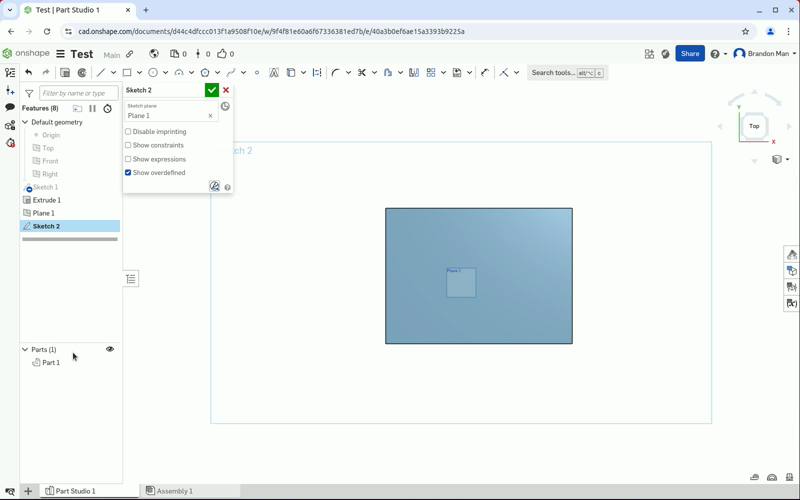
key(y)
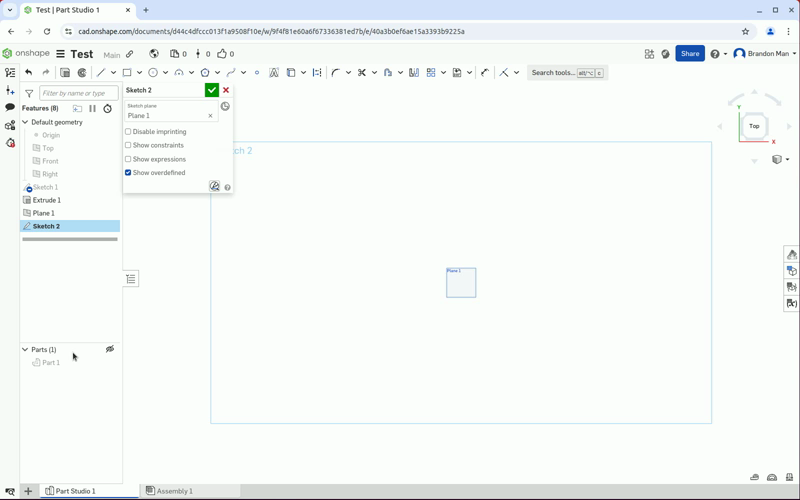
key(l)
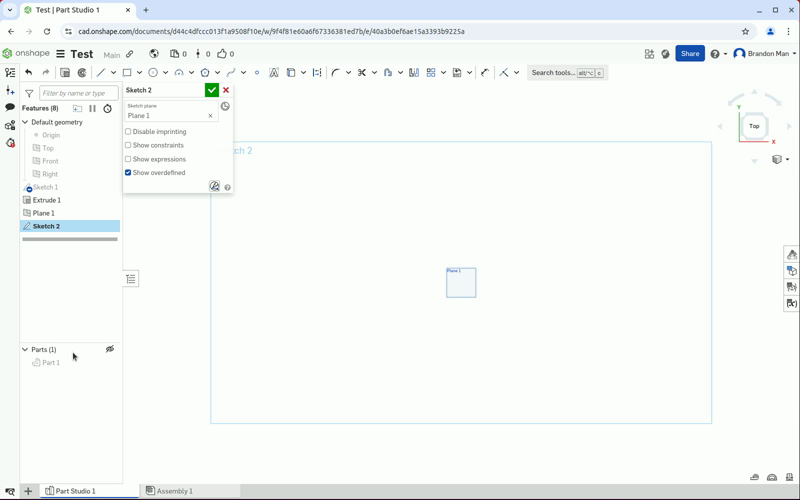
key_down(shift)
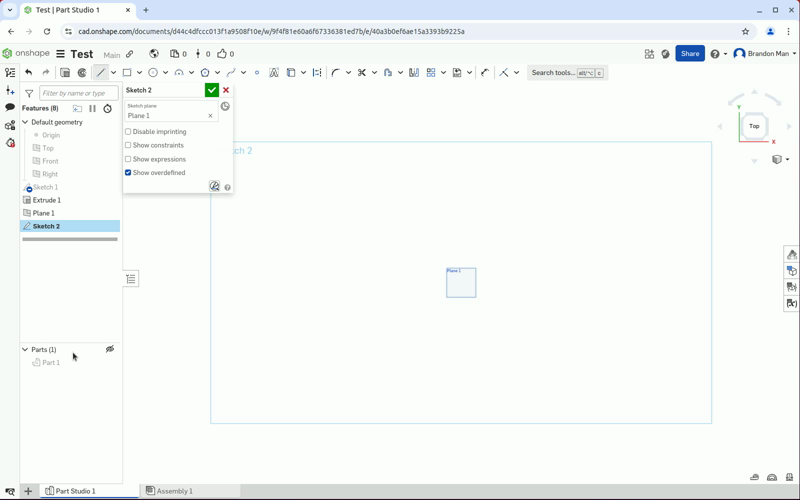
mouse_move(393, 339)
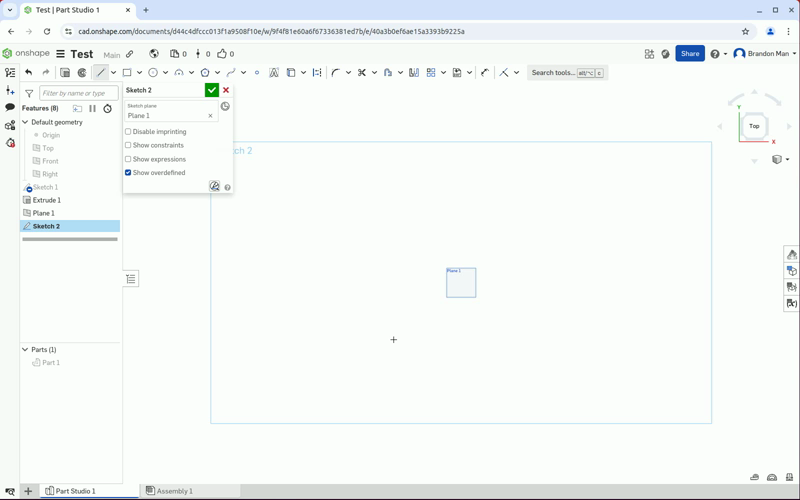
click(393, 339)
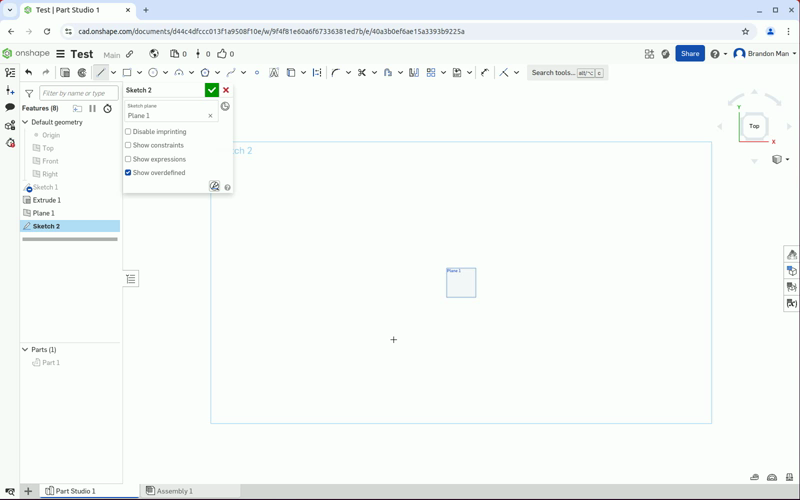
key_up(shift)
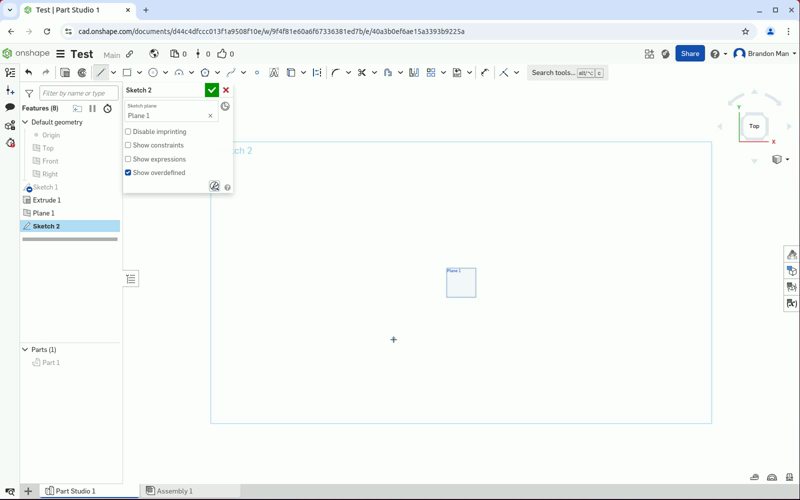
key_down(shift)
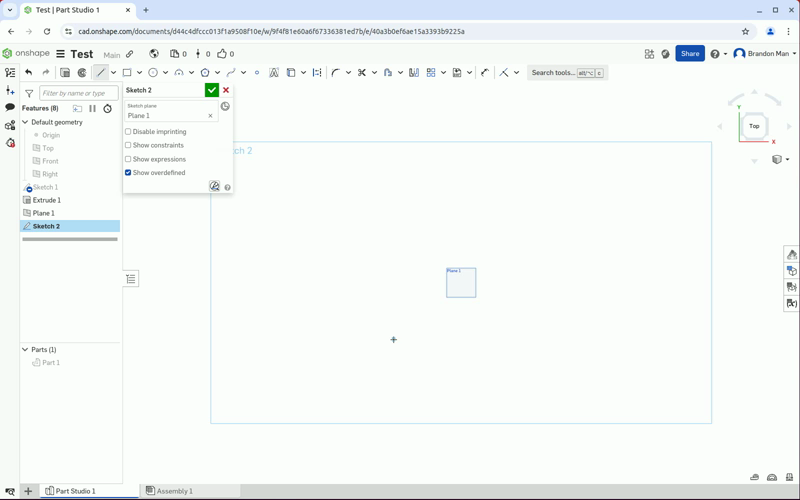
mouse_move(564, 339)
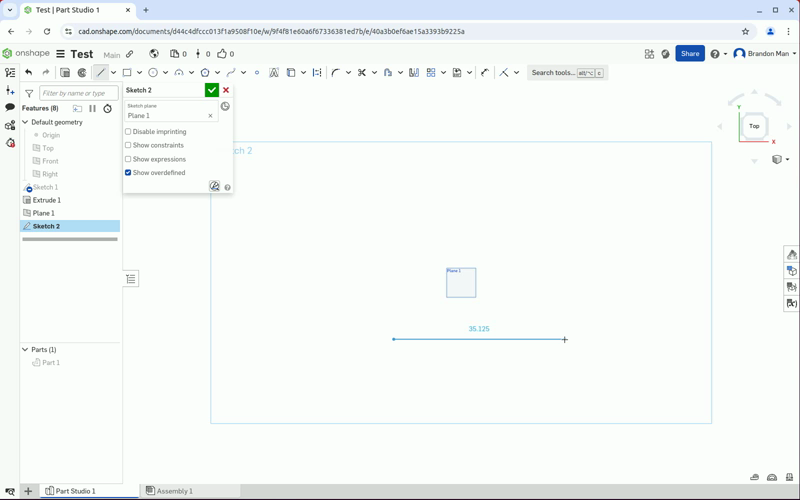
click(564, 339)
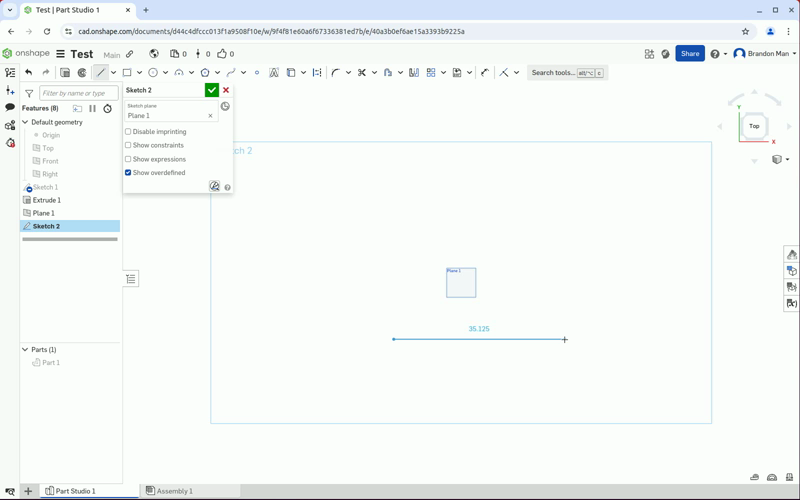
key_up(shift)
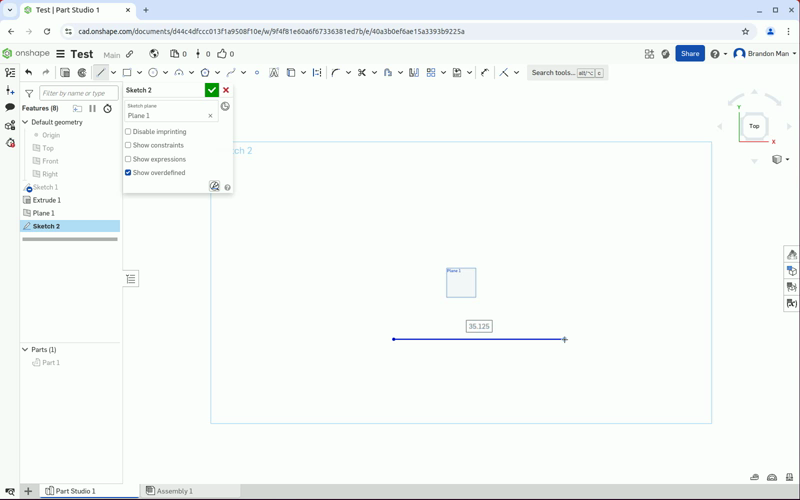
key_down(shift)
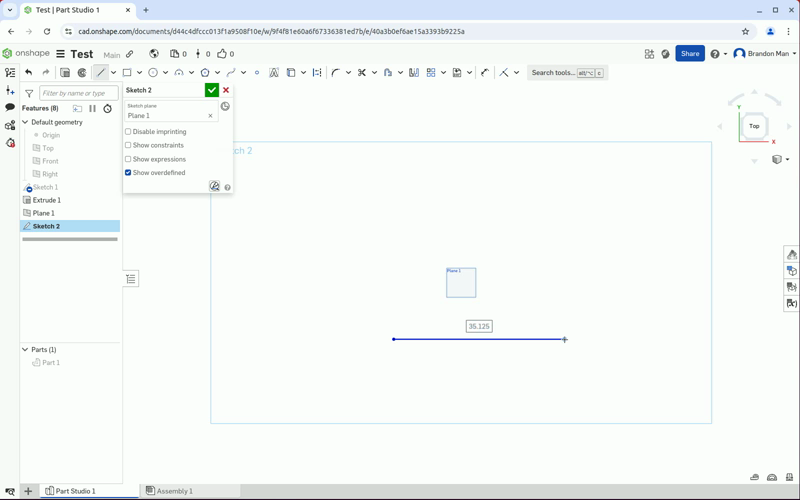
mouse_move(564, 213)
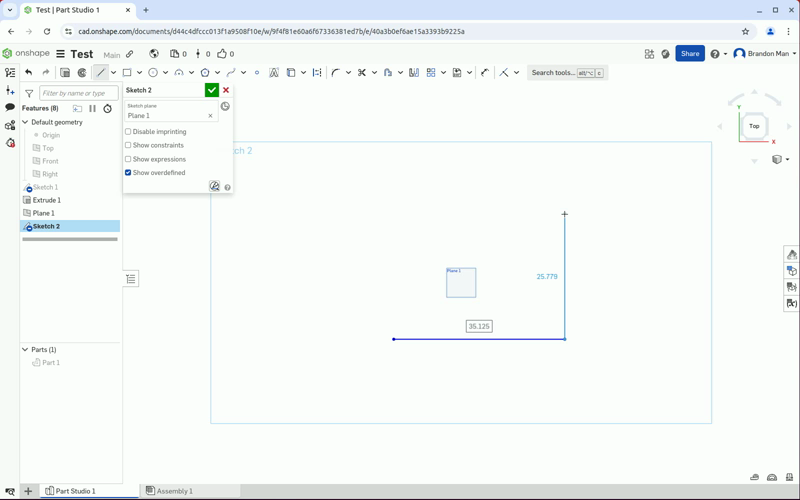
click(564, 213)
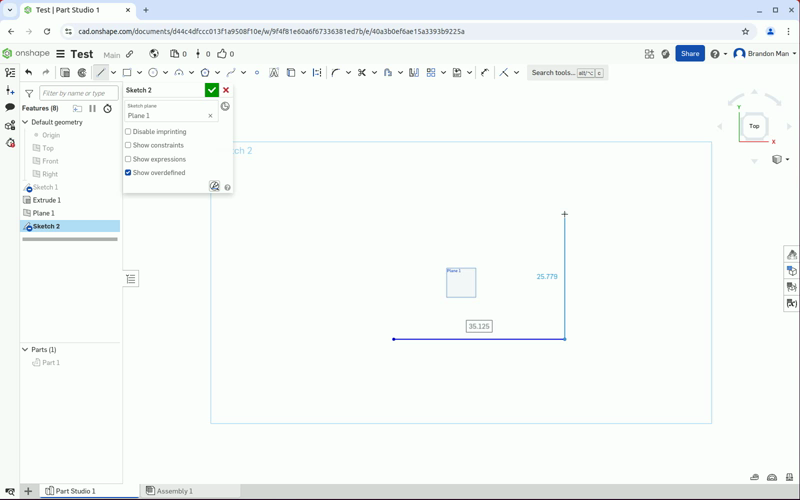
key_up(shift)
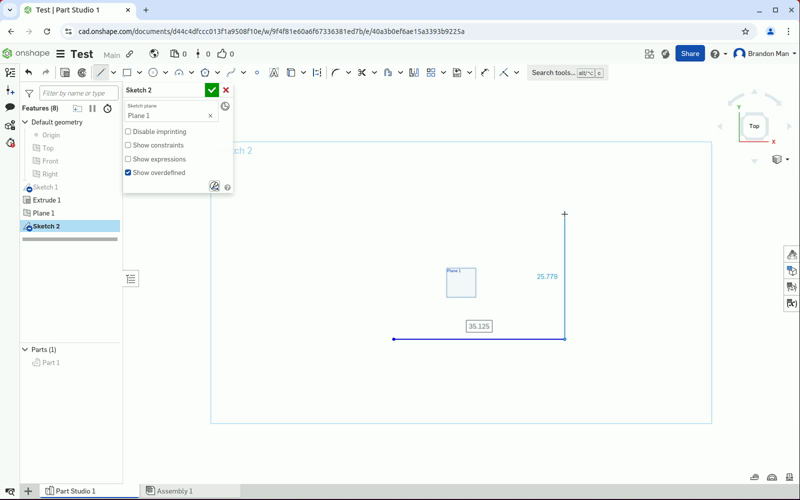
key_down(shift)
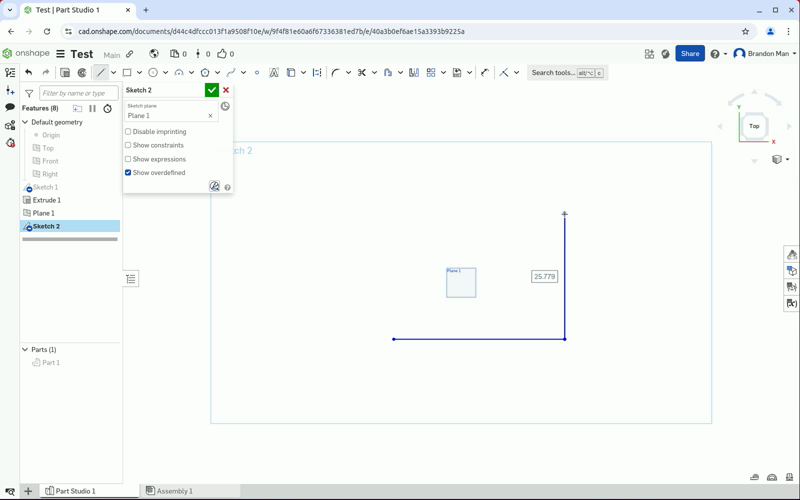
mouse_move(393, 213)
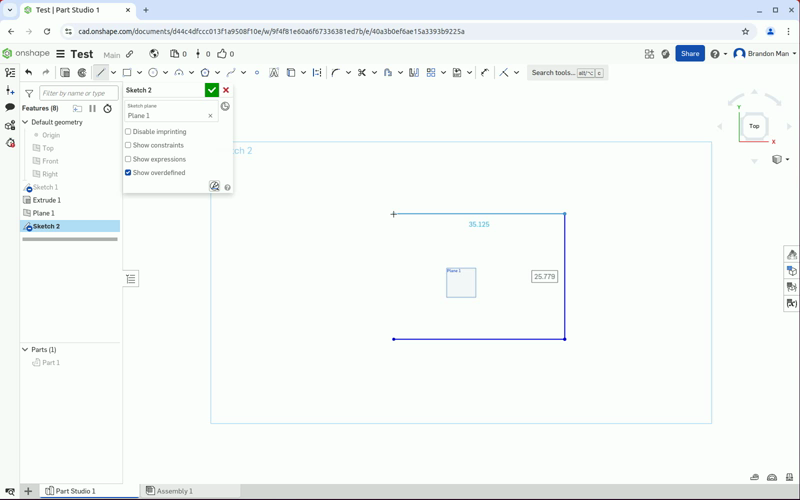
click(393, 213)
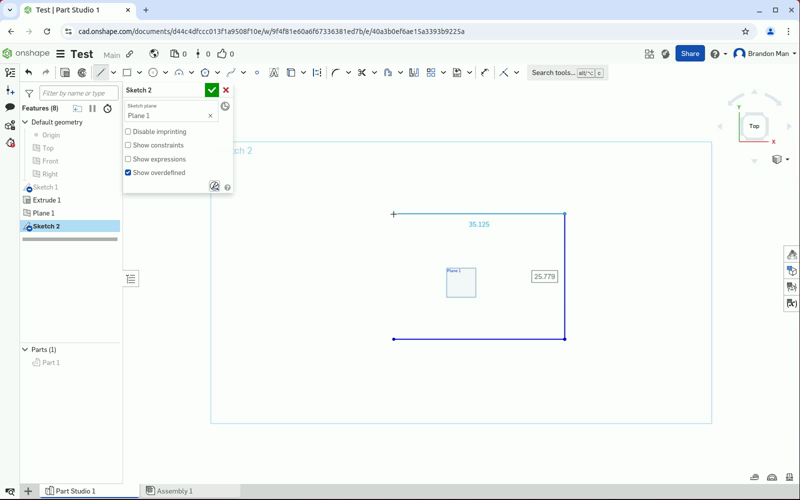
key_up(shift)
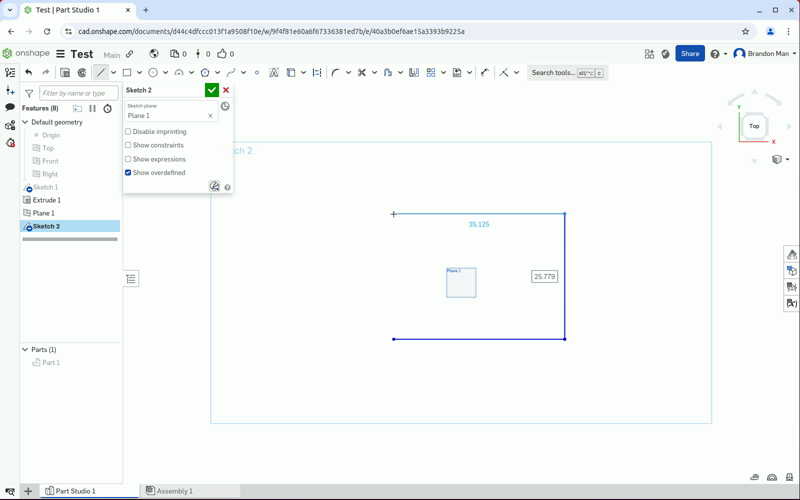
key_down(shift)
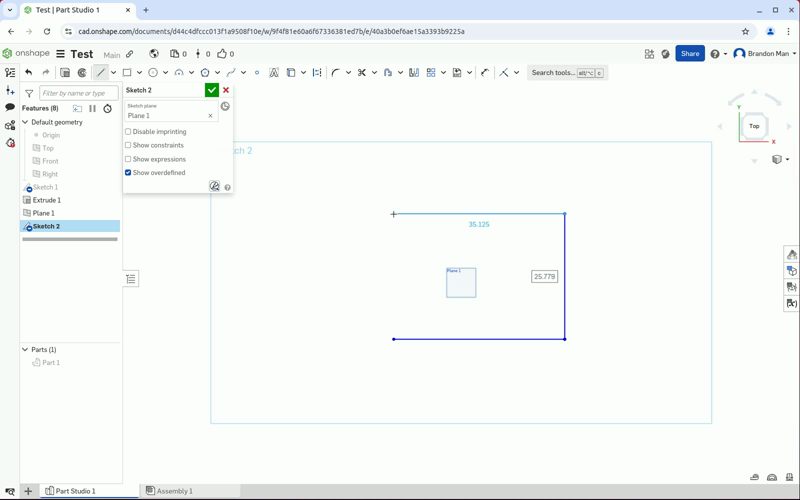
mouse_move(393, 339)
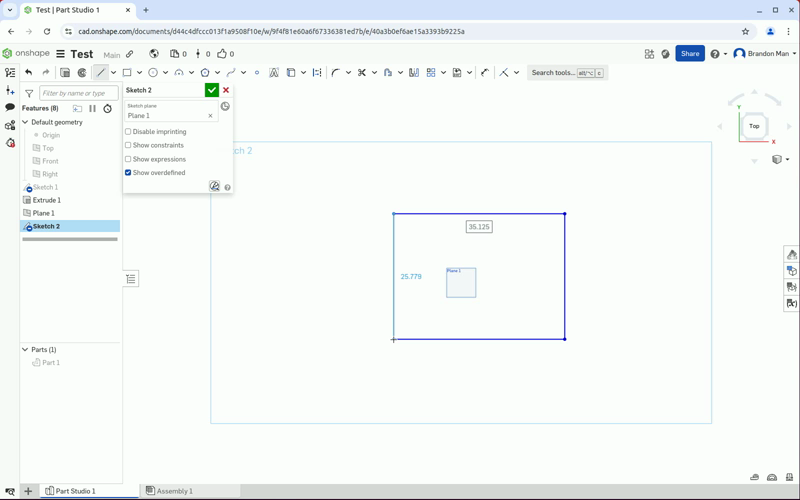
key_up(shift)
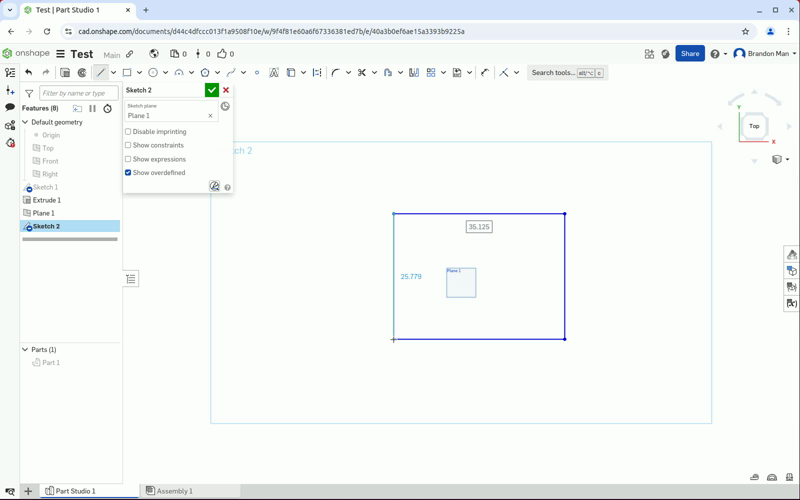
click(393, 339)
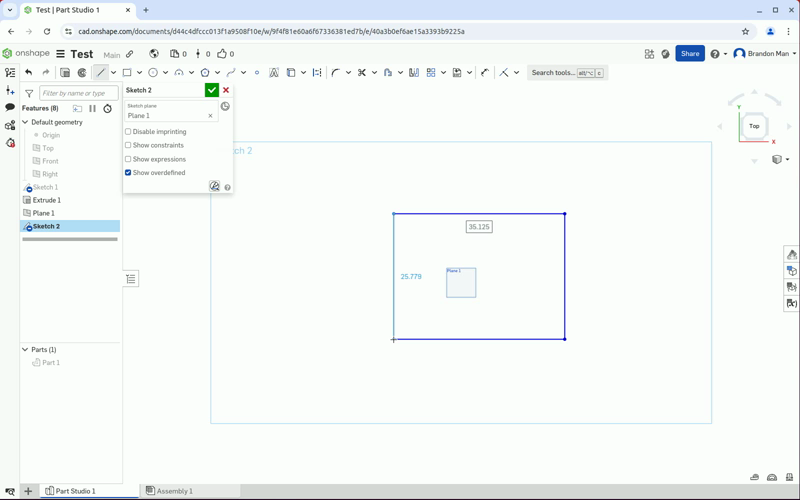
key(esc)
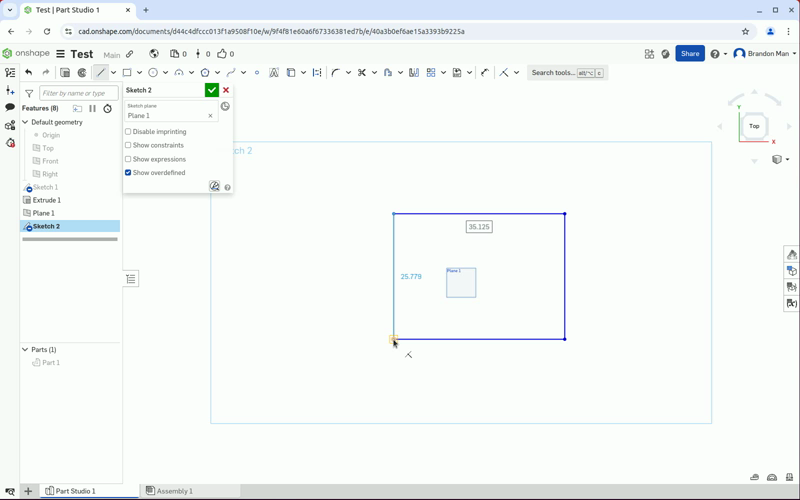
mouse_move(416, 284)
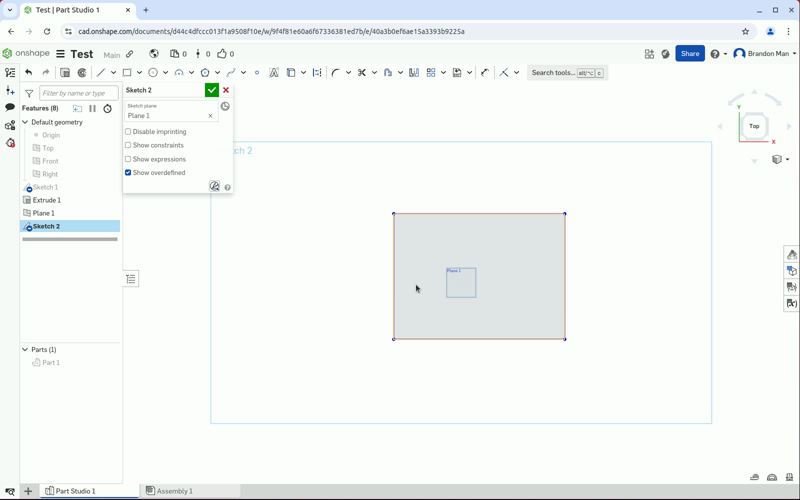
click(416, 284)
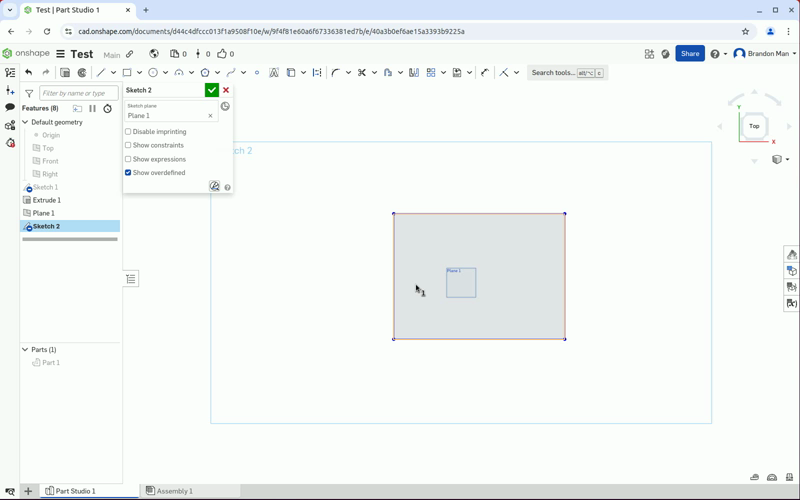
mouse_move(73, 352)
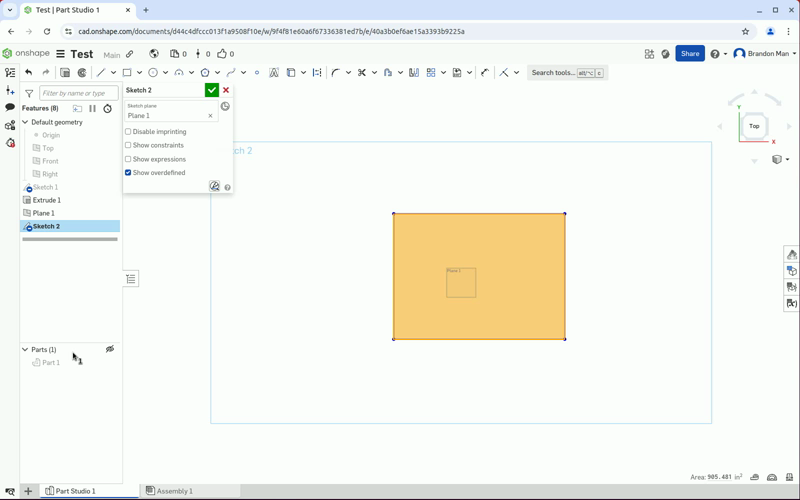
key(shift+y)
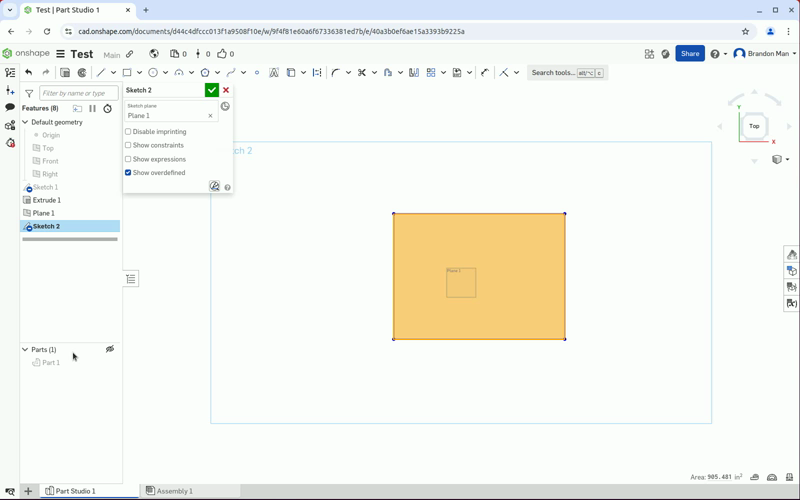
key(shift+e)
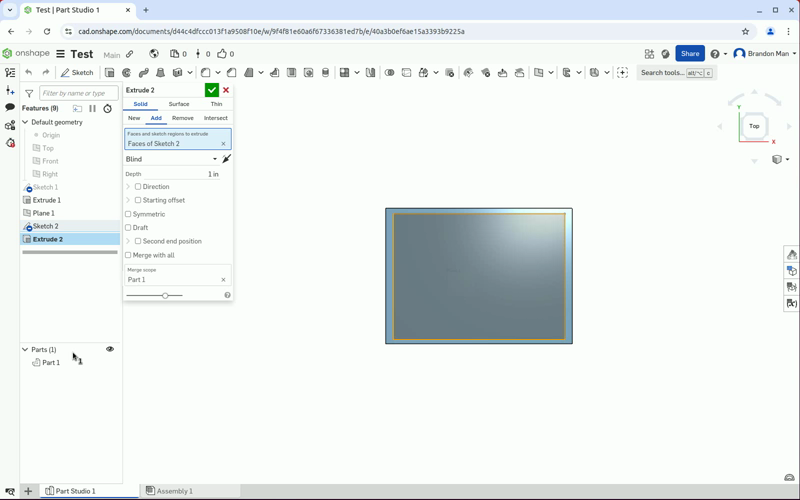
mouse_move(143, 106)
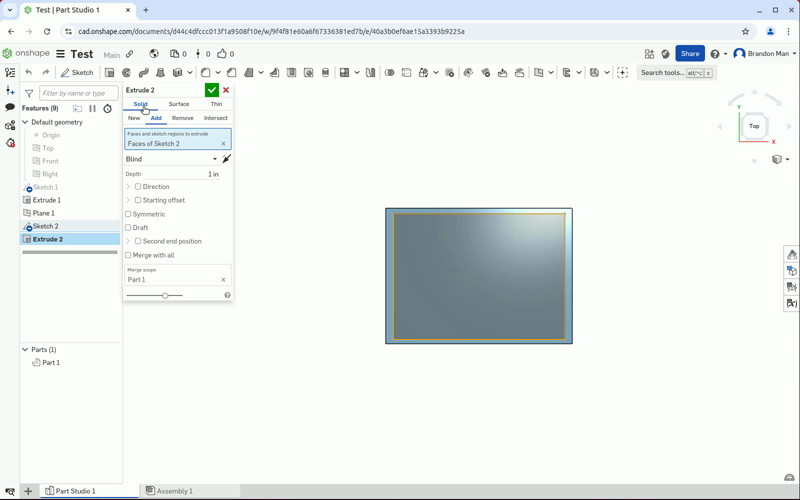
click(143, 106)
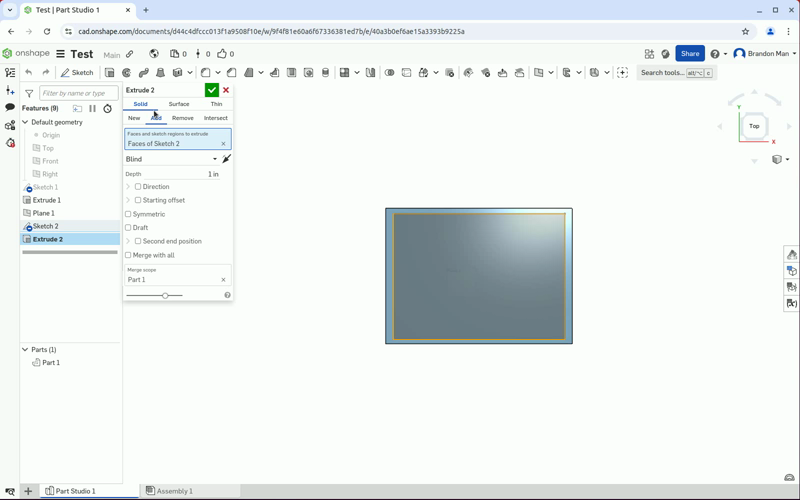
mouse_move(186, 120)
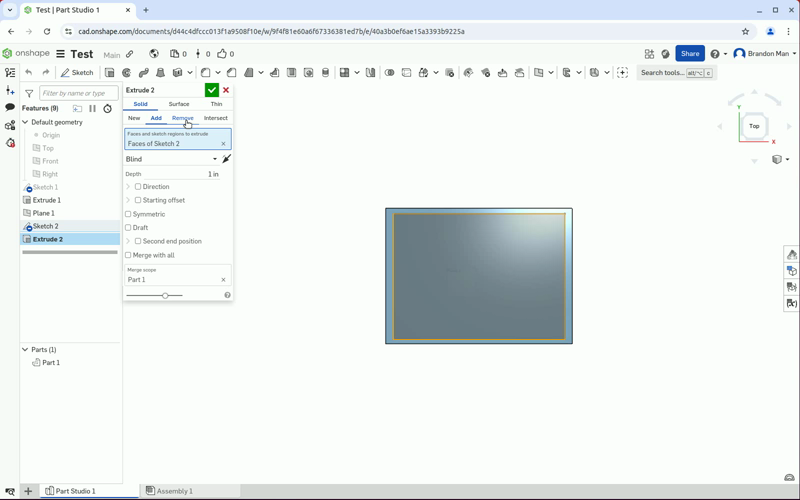
click(186, 120)
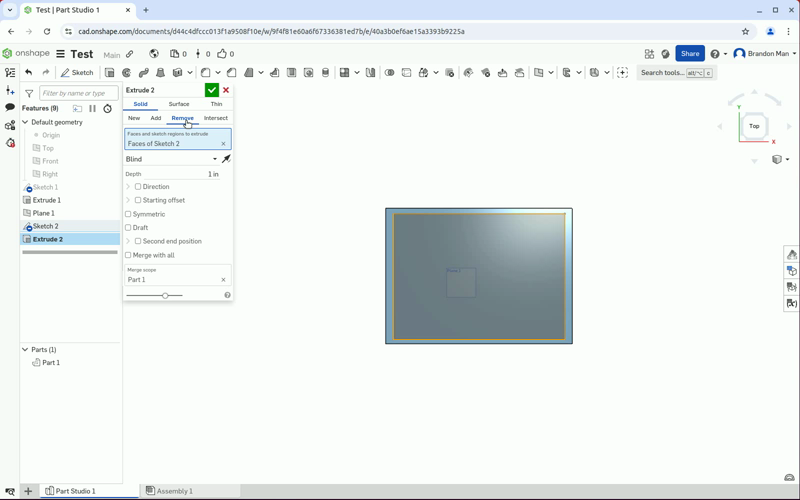
key(tab, 4)
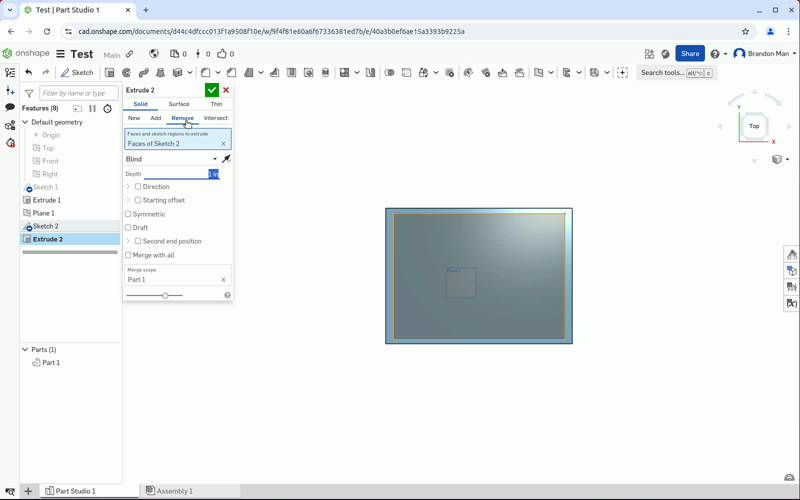
text(2.889)
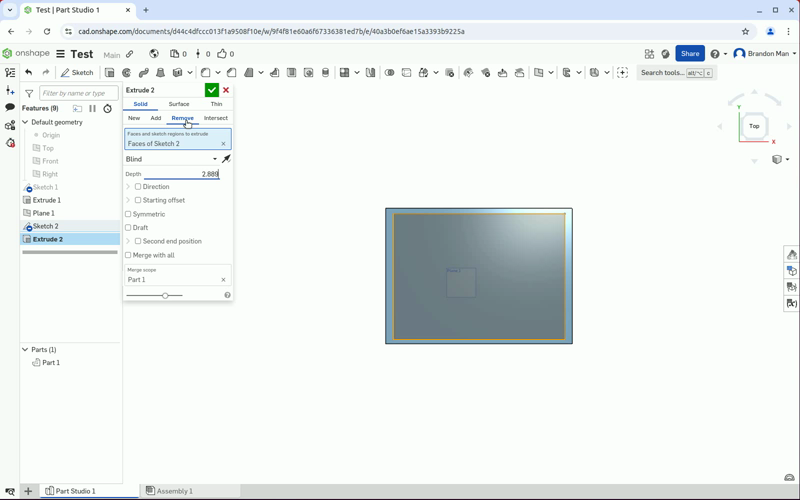
key(tab, 6)
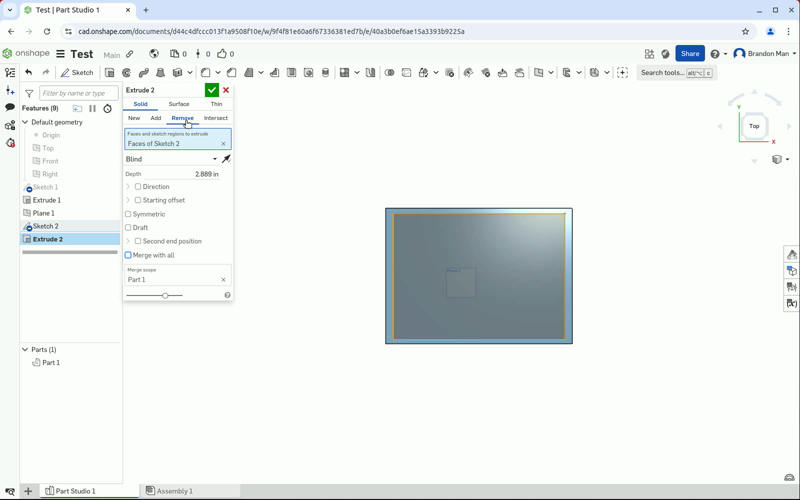
key(space)
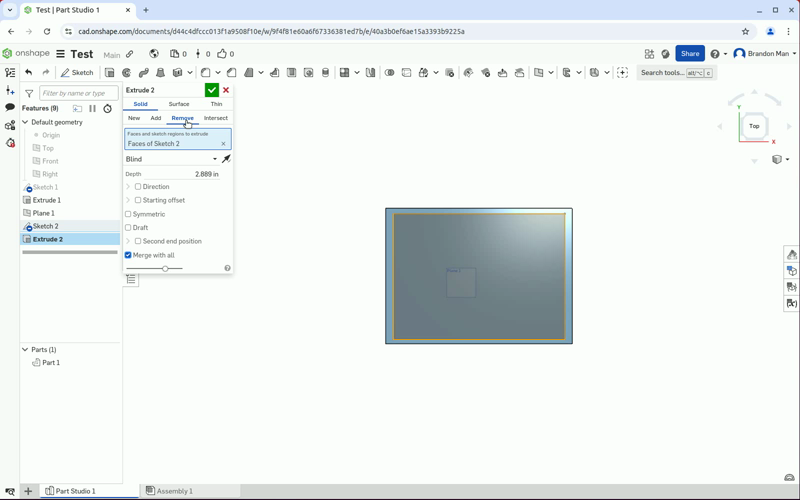
key(enter)
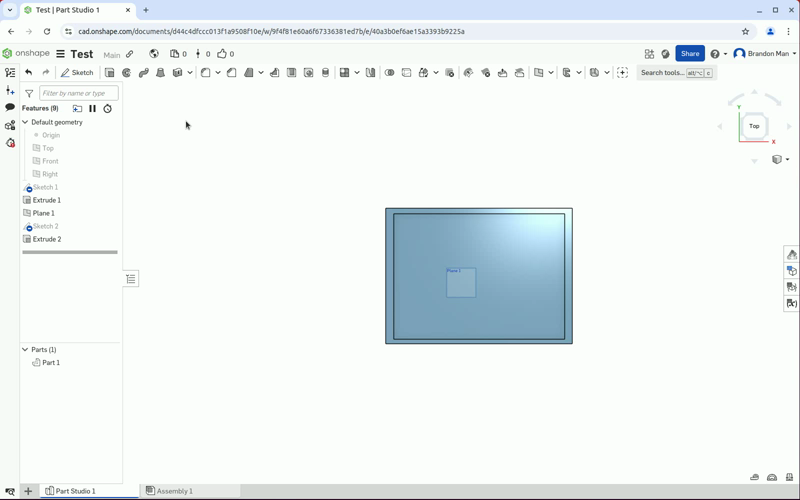
key(shift+h)
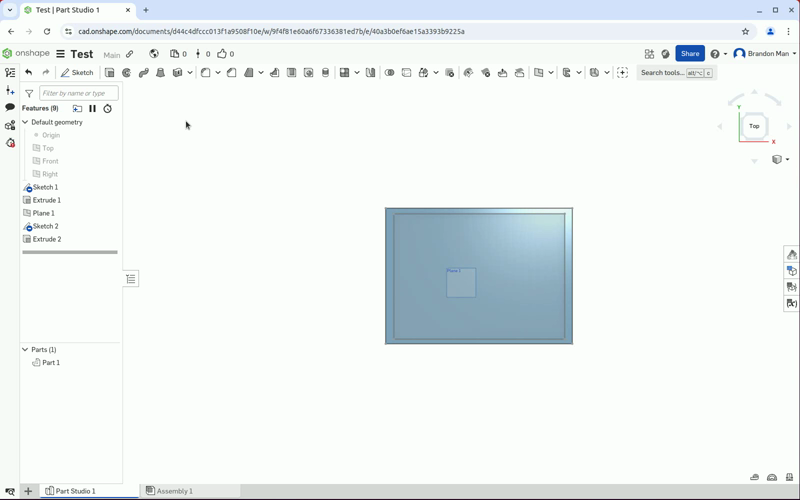
key(shift+h)
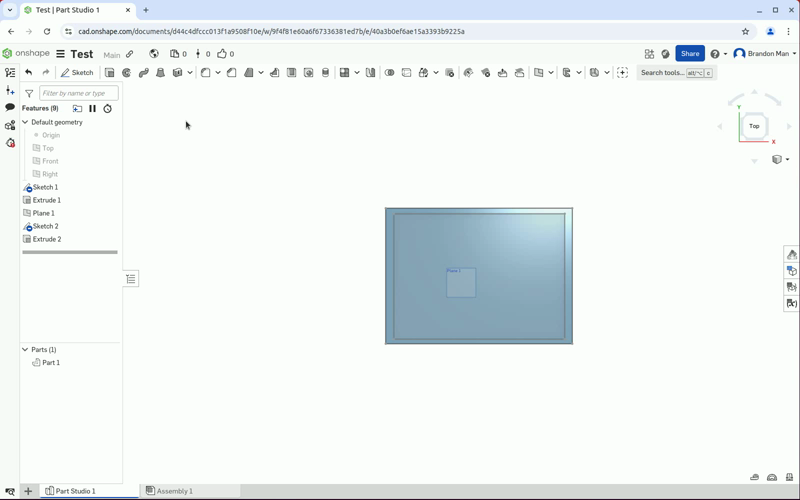
key(shift+7)
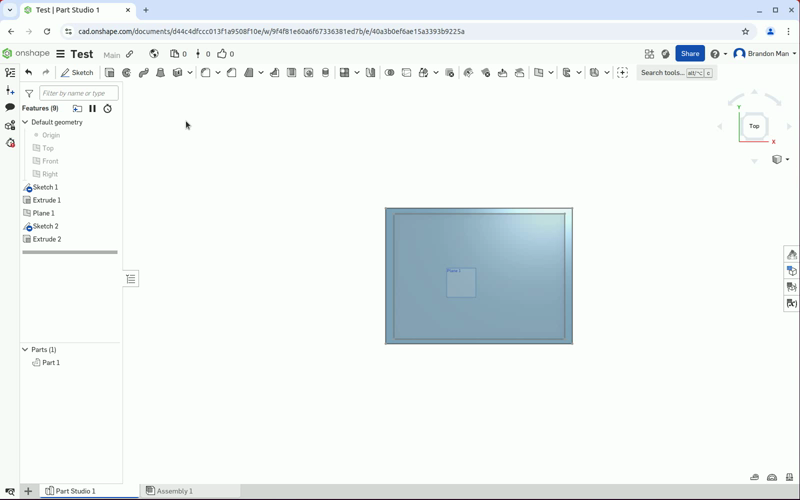
key(up, 3)
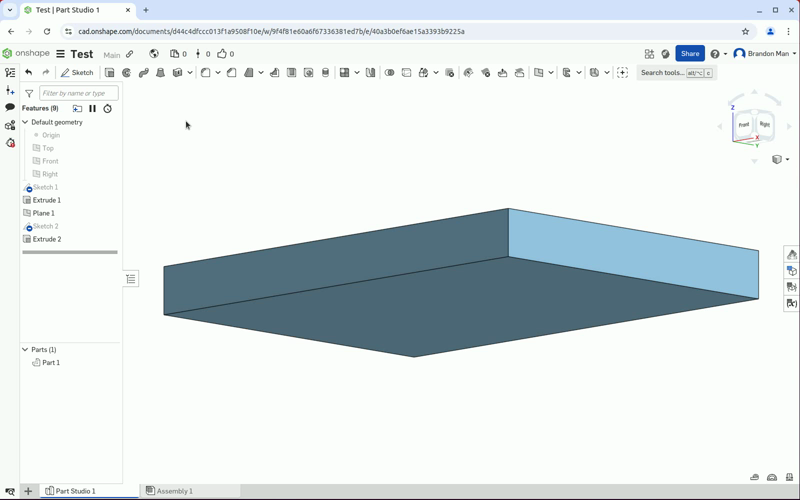
key(left, 3)
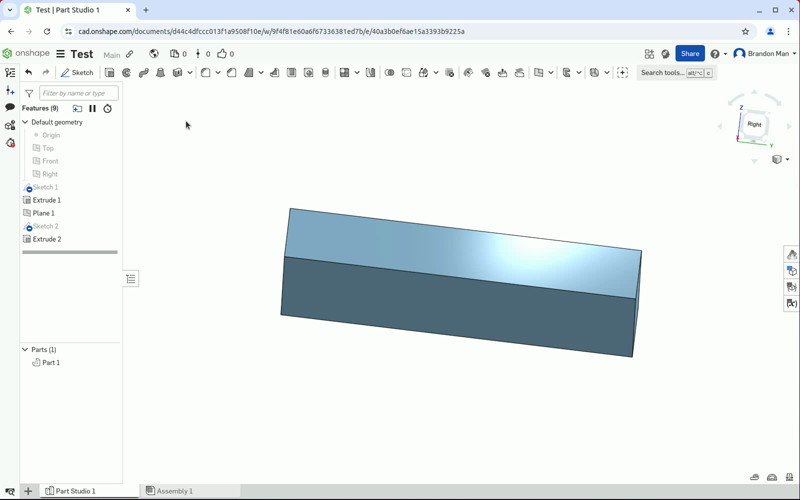
key(right, 3)
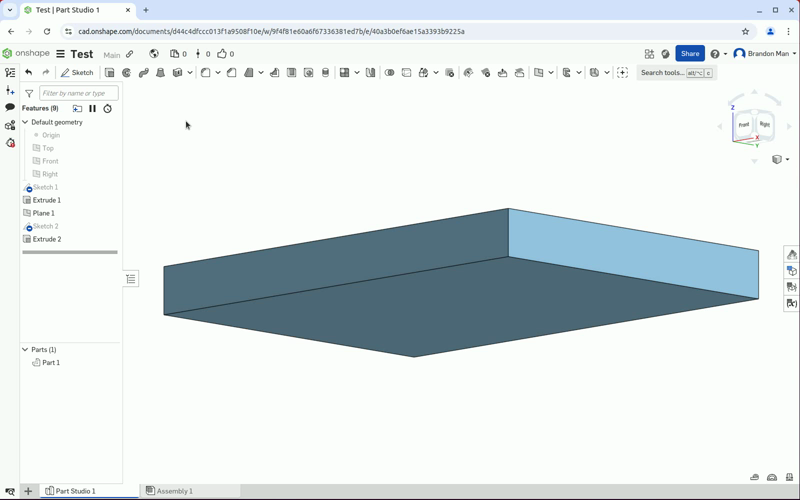
key(down, 3)
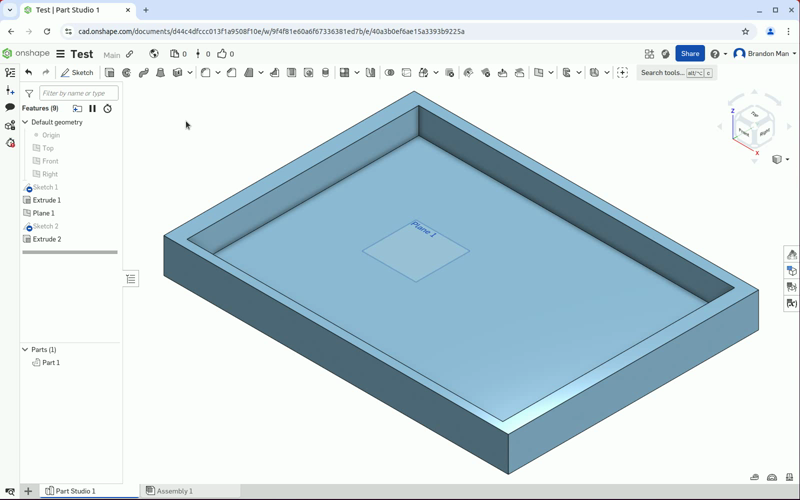
mouse_move(73, 189)
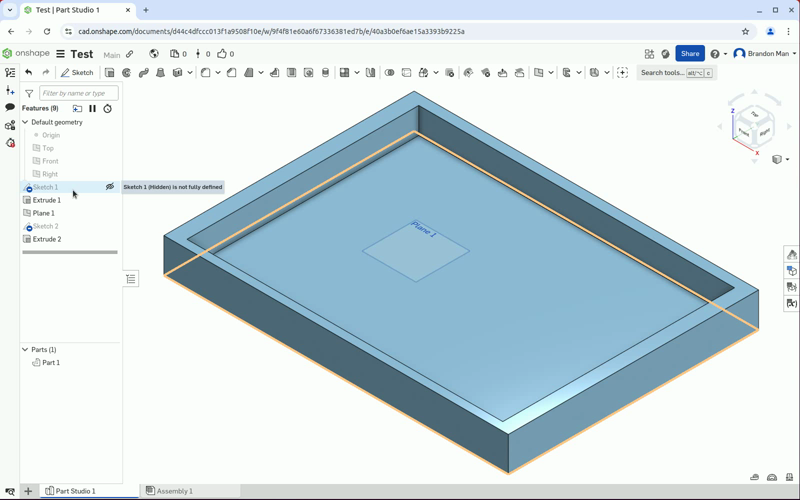
click(73, 189)